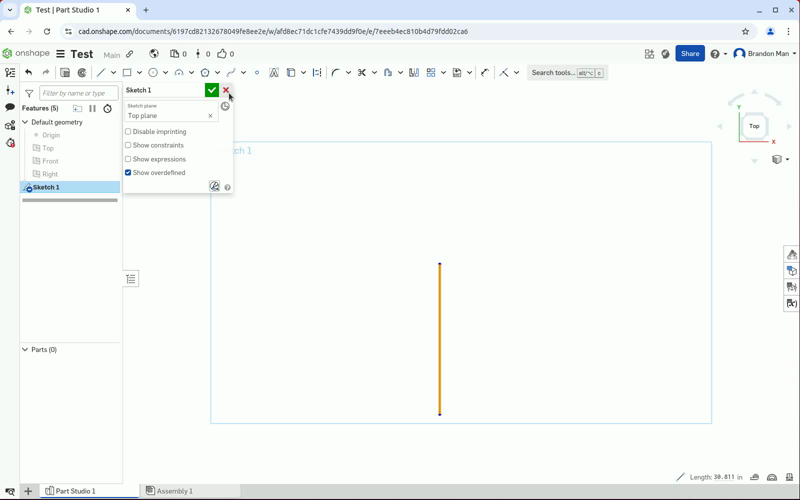
key(shift+h)
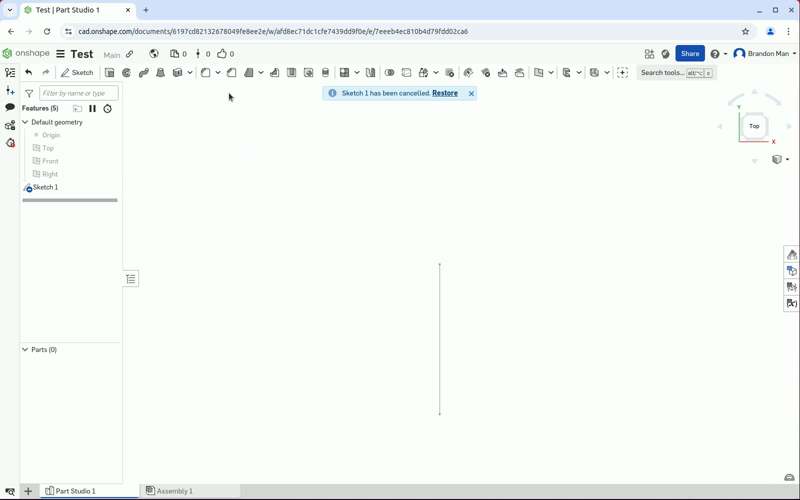
key(shift+s)
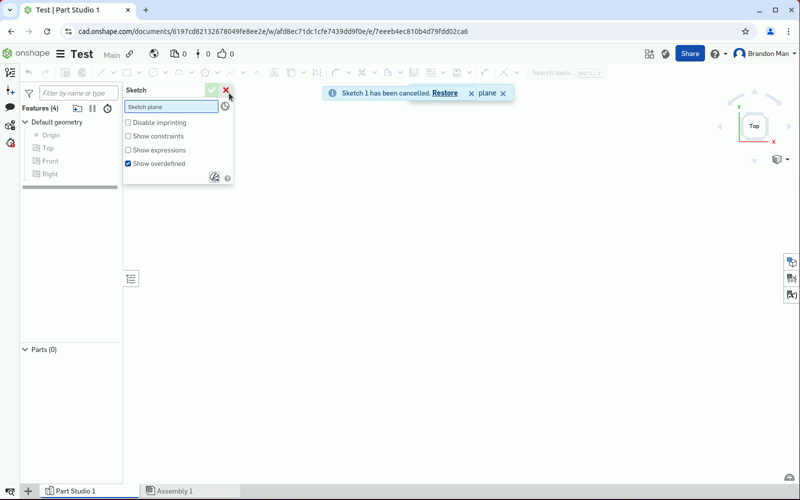
mouse_move(73, 150)
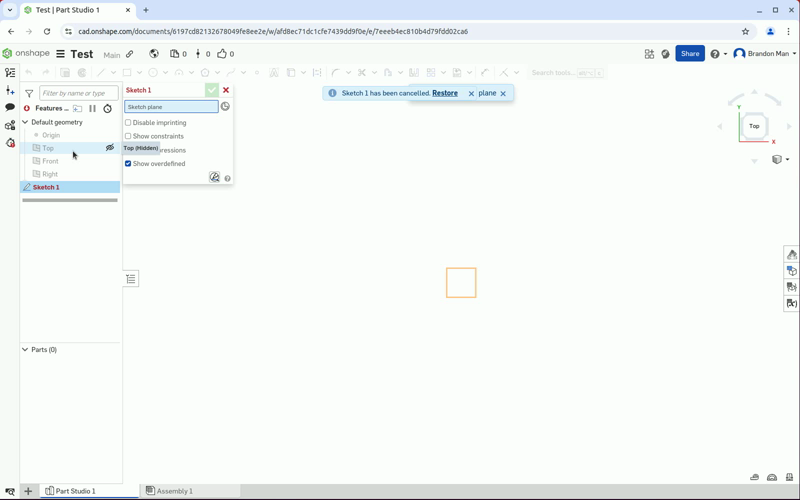
click(73, 150)
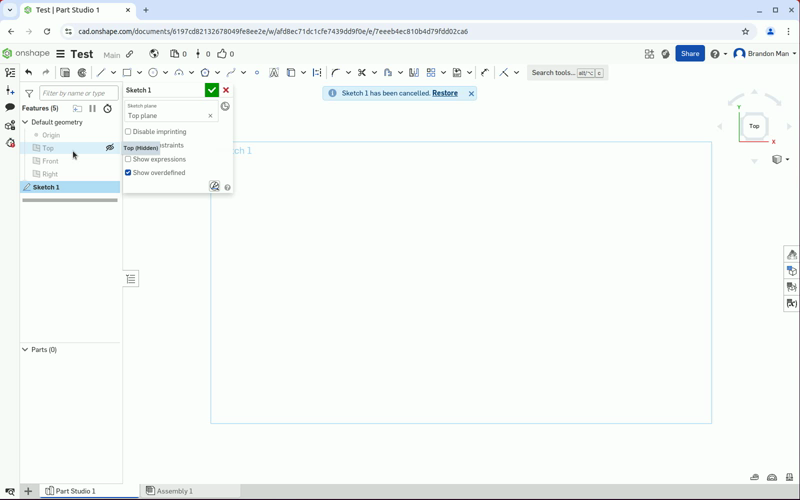
mouse_move(73, 352)
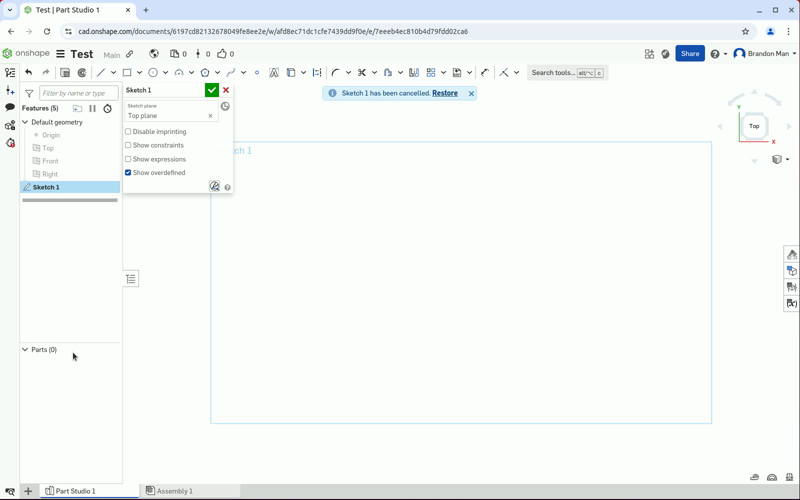
key(y)
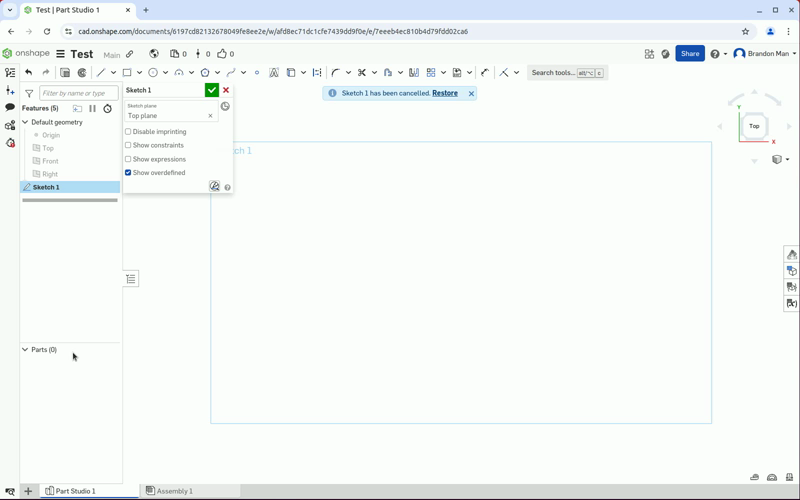
key(l)
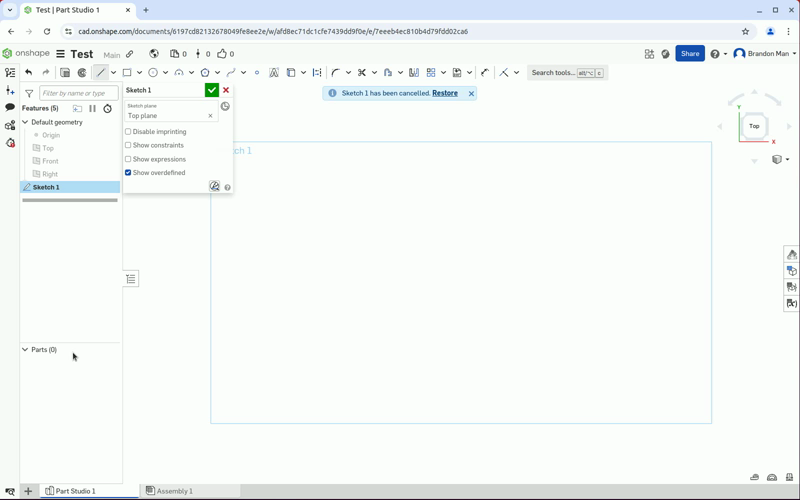
key_down(shift)
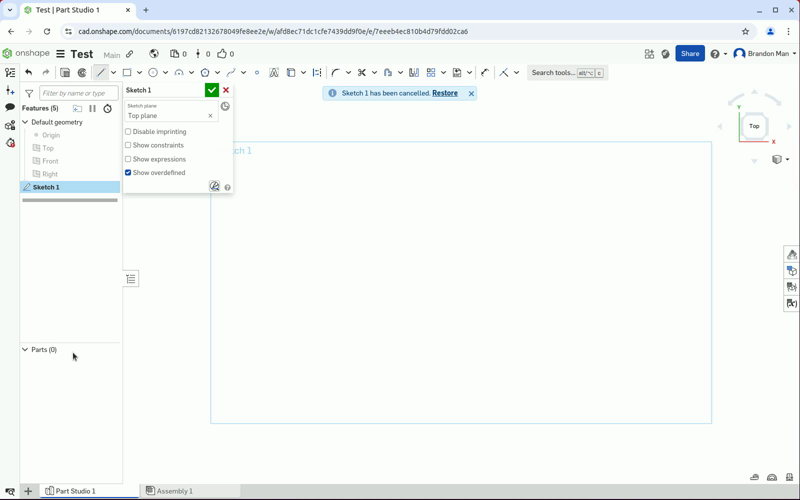
mouse_move(348, 306)
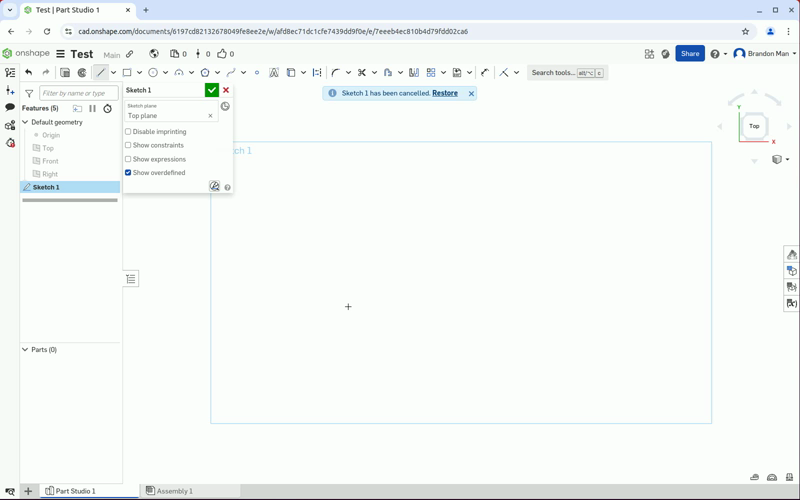
click(348, 306)
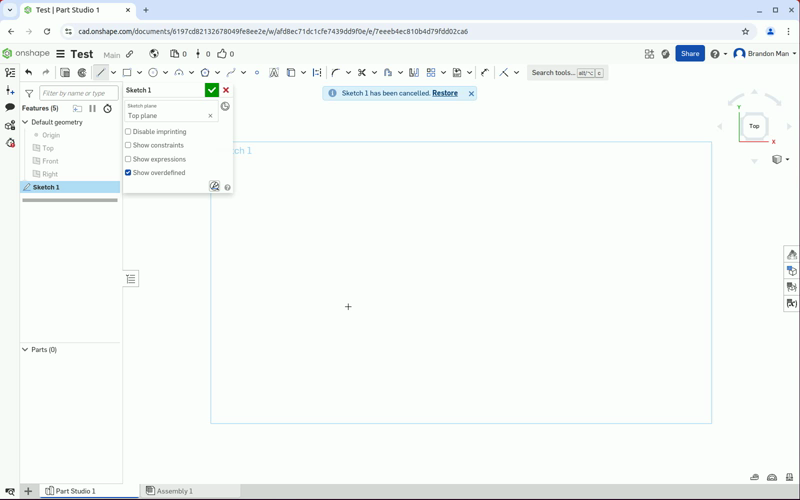
key_up(shift)
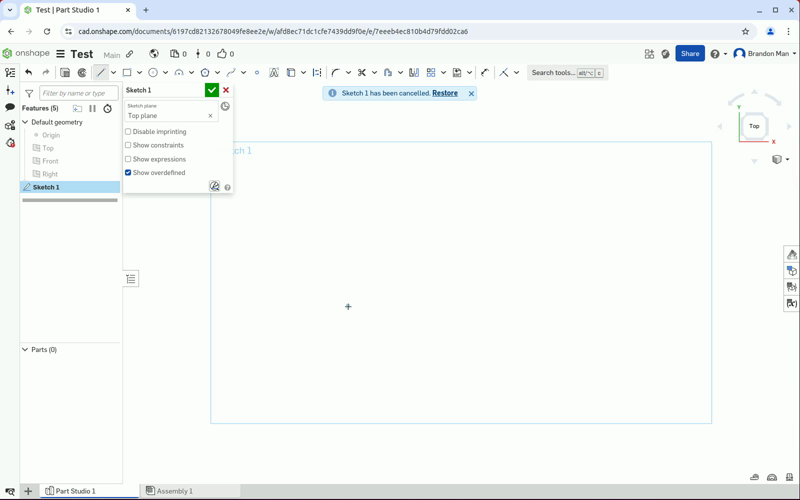
key_down(shift)
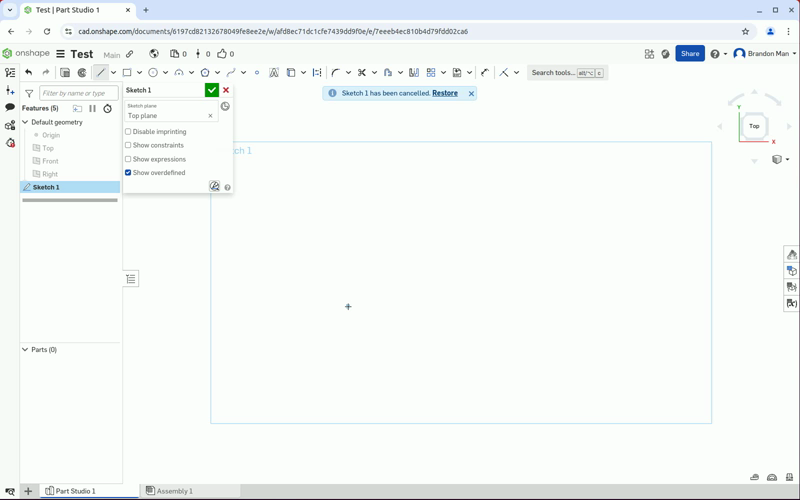
mouse_move(442, 306)
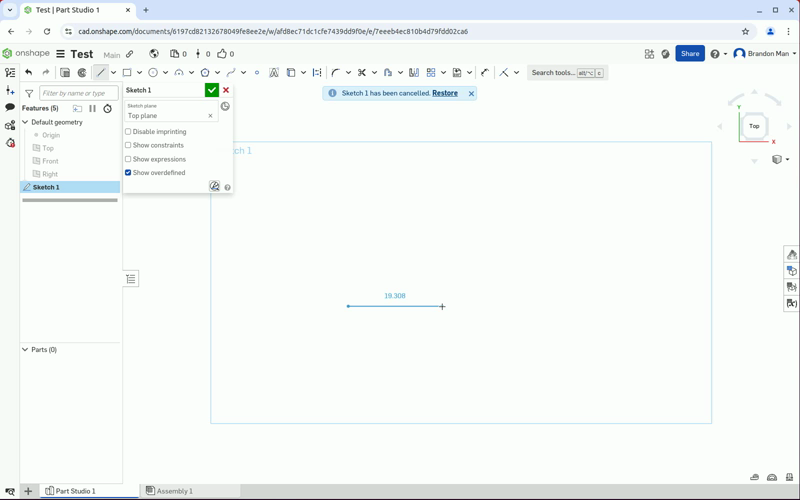
click(442, 306)
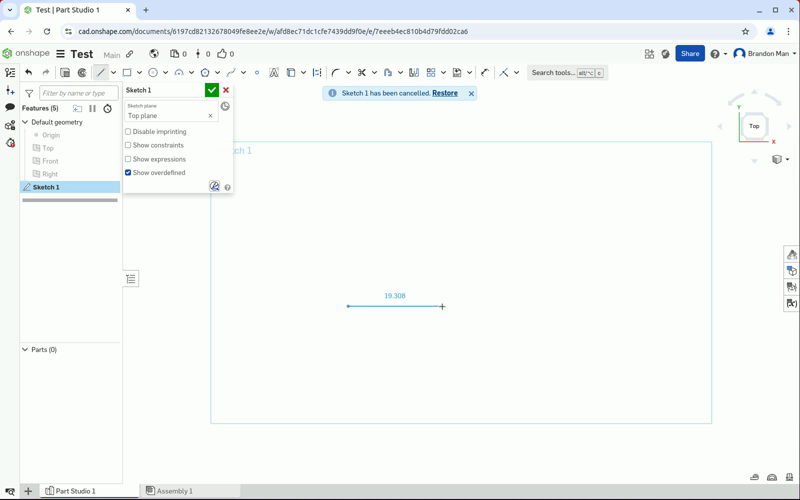
key_up(shift)
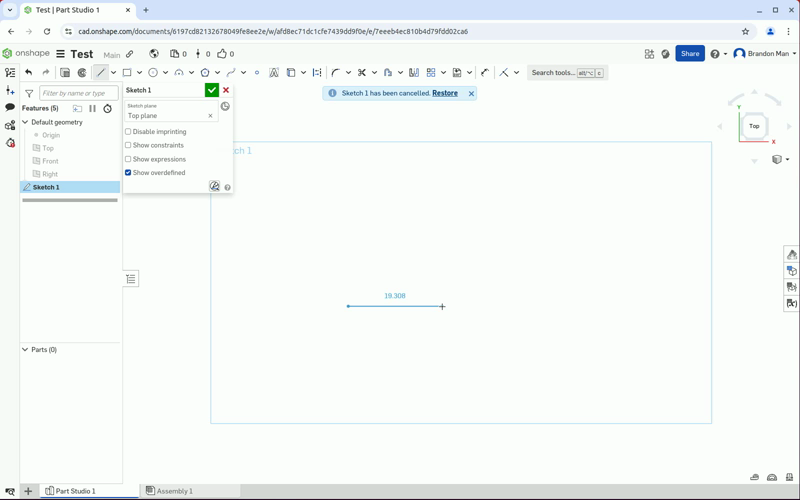
key_down(shift)
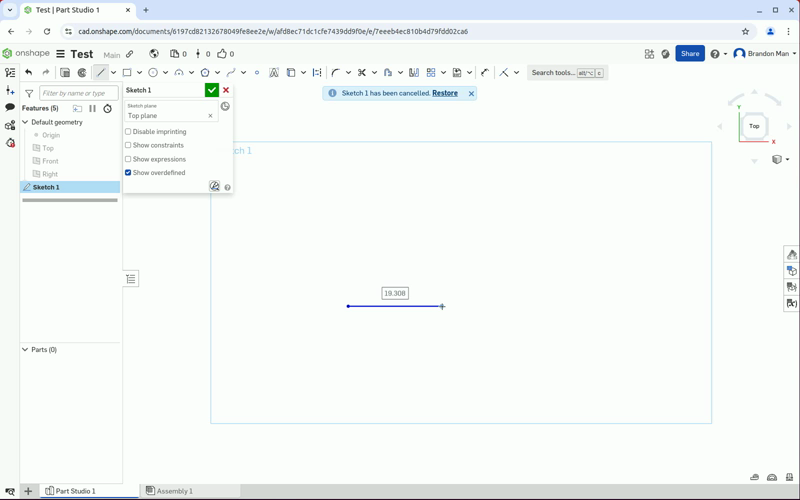
mouse_move(442, 185)
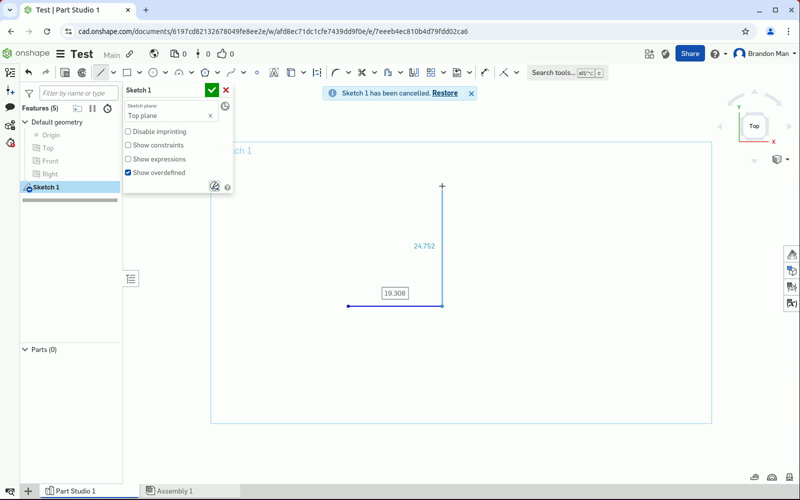
click(442, 185)
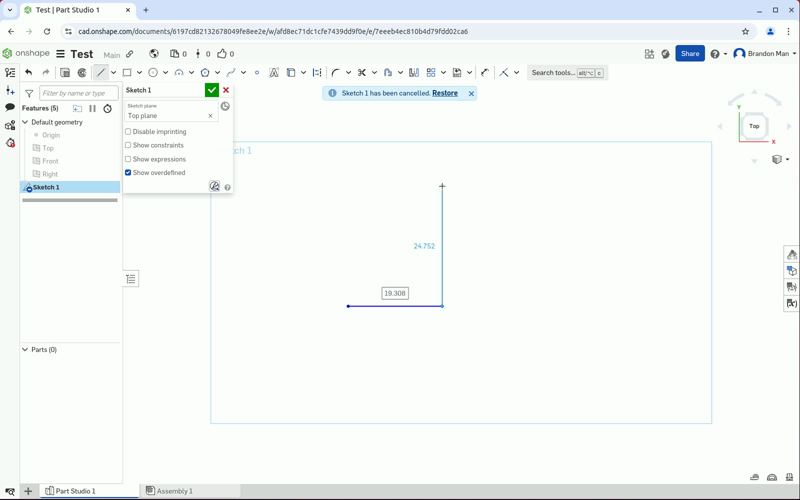
key_up(shift)
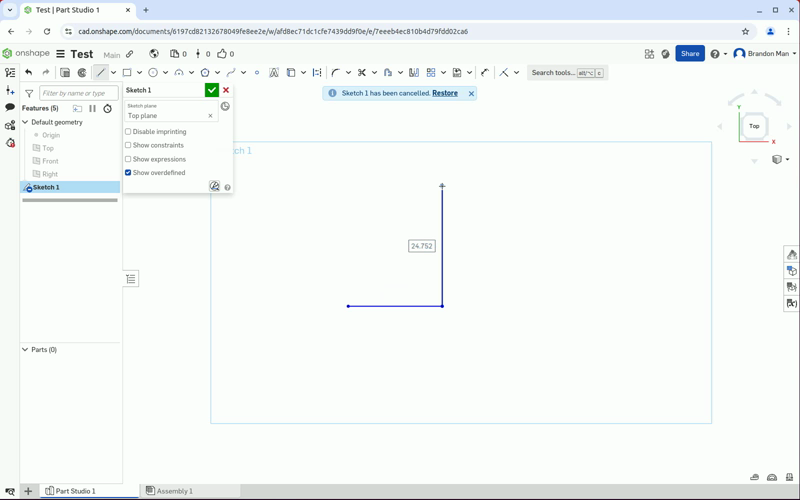
key_down(shift)
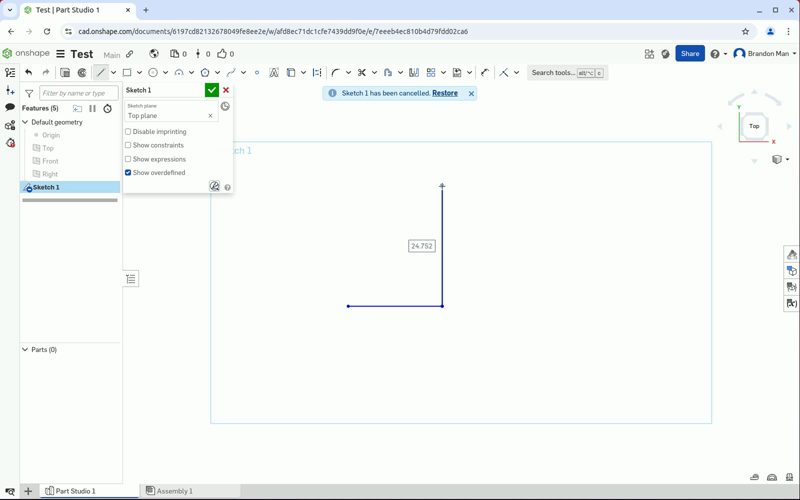
mouse_move(348, 185)
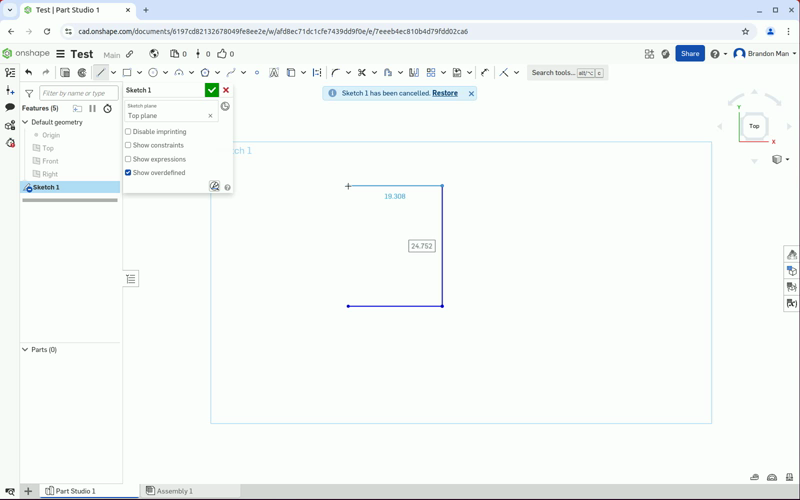
click(348, 185)
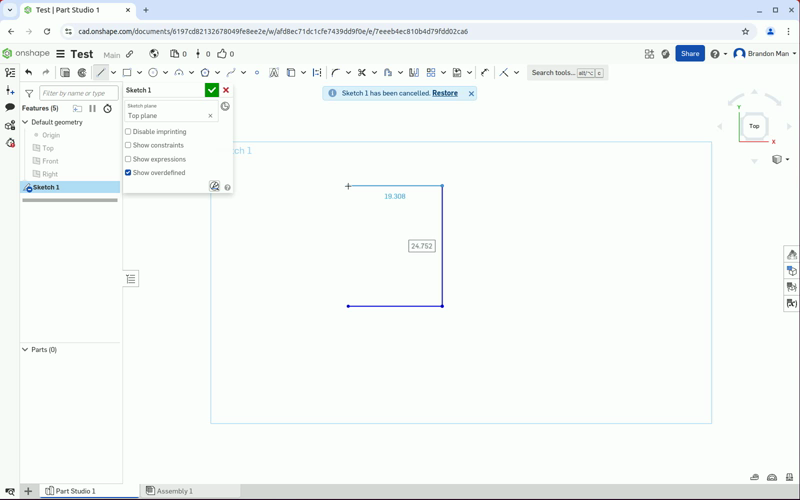
key_up(shift)
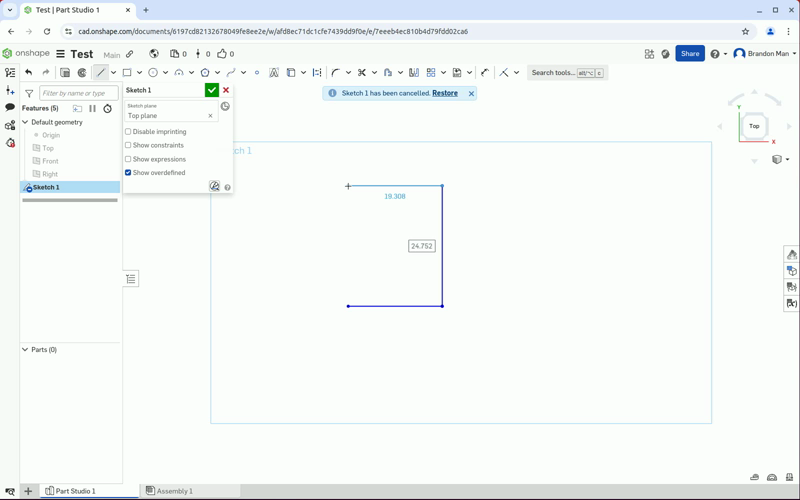
key_down(shift)
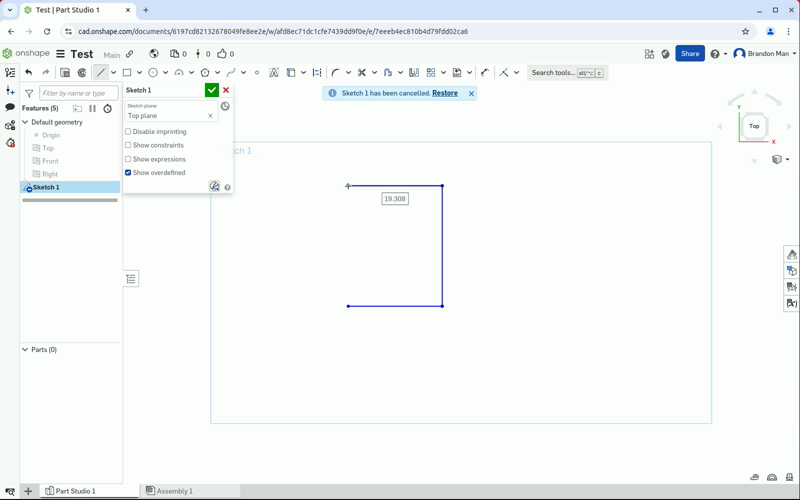
mouse_move(348, 306)
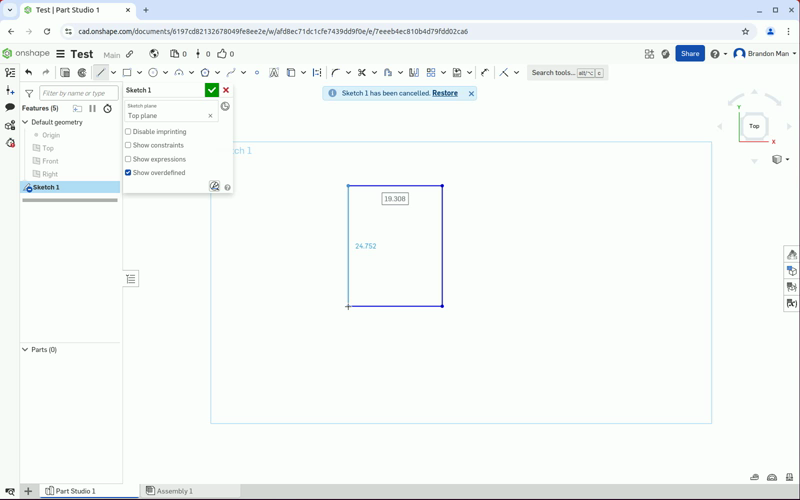
key_up(shift)
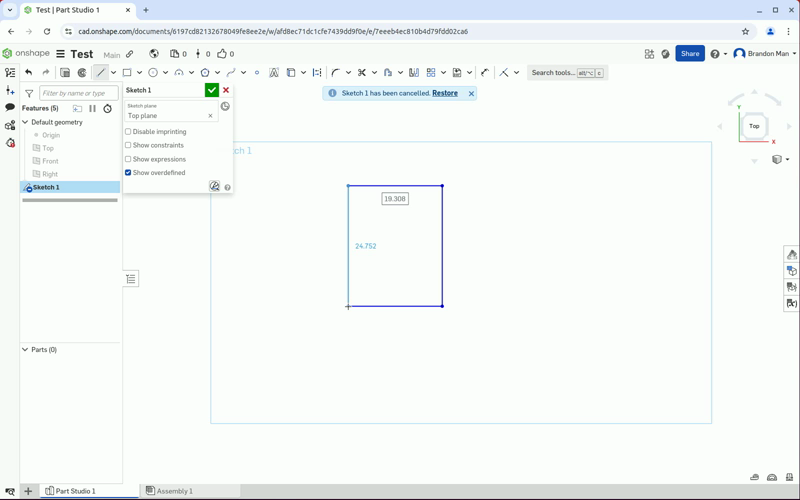
click(348, 306)
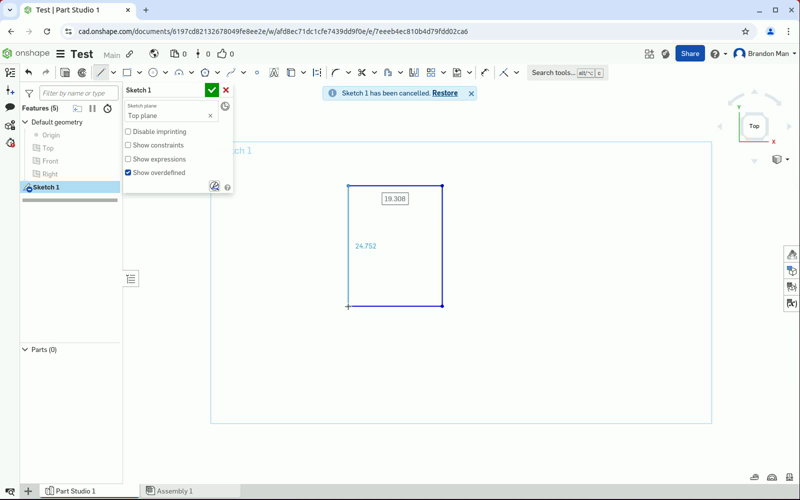
key(esc)
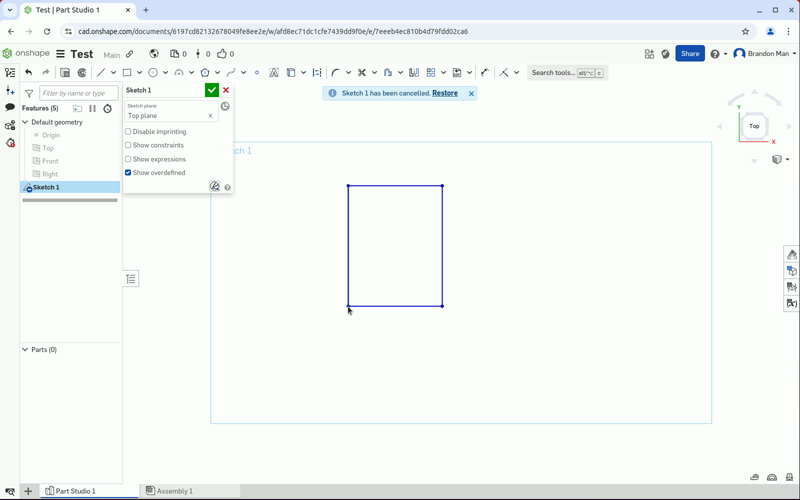
key(l)
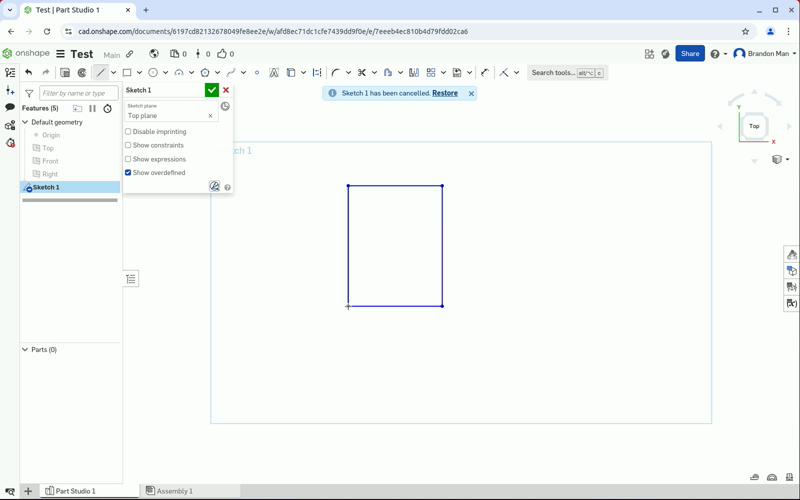
key_down(shift)
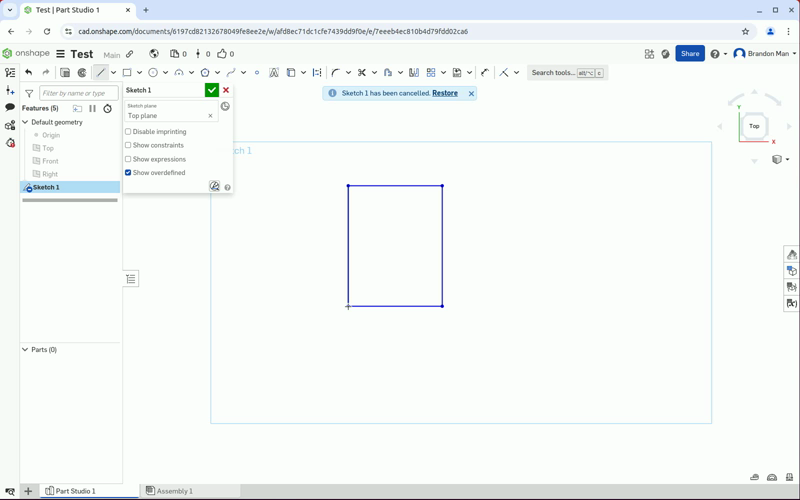
mouse_move(353, 301)
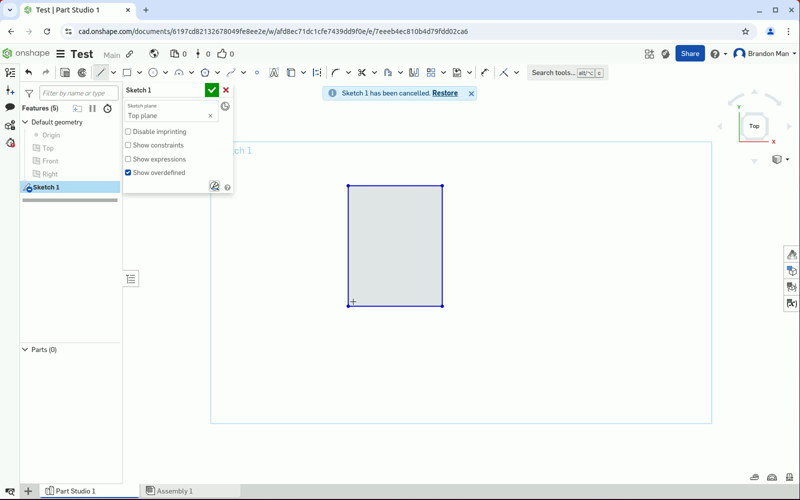
click(353, 301)
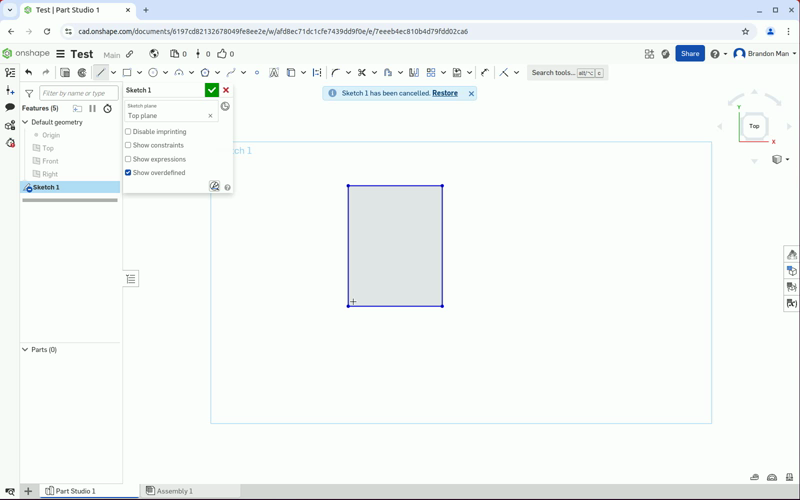
key_up(shift)
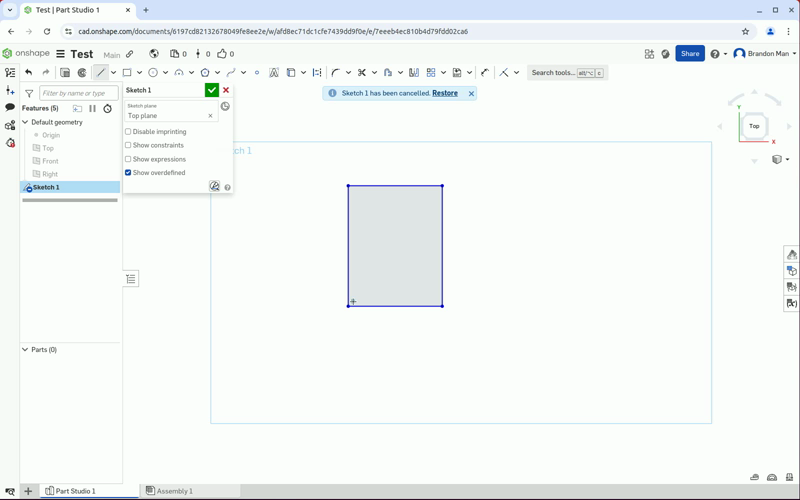
key_down(shift)
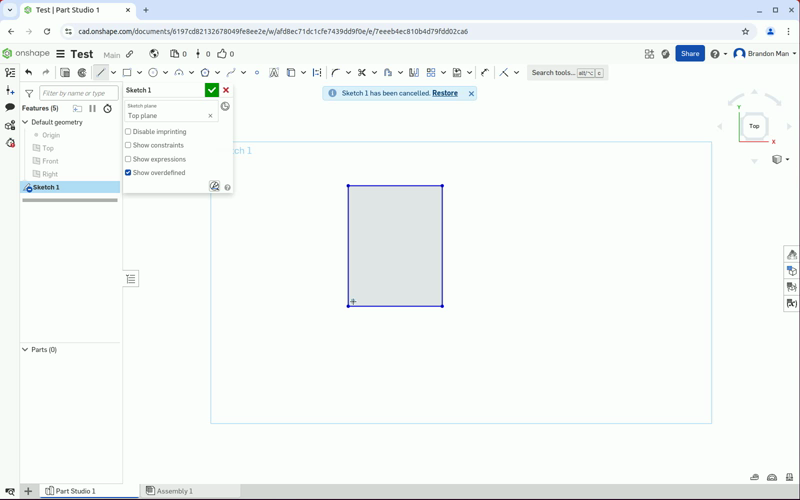
mouse_move(437, 301)
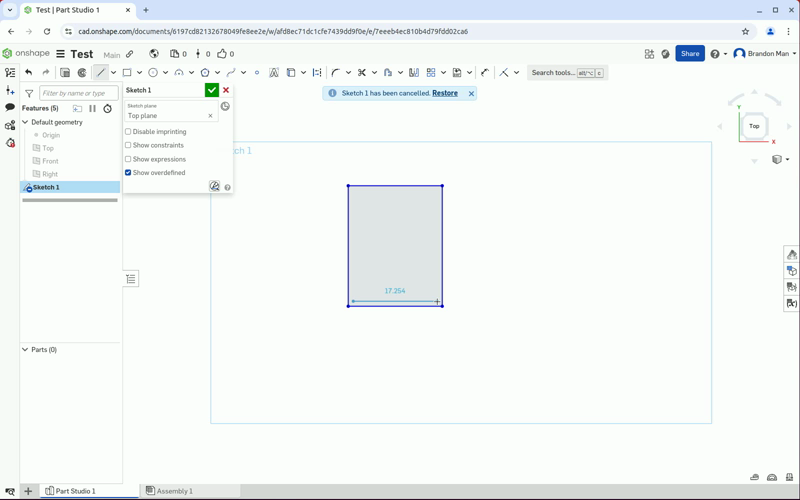
click(437, 301)
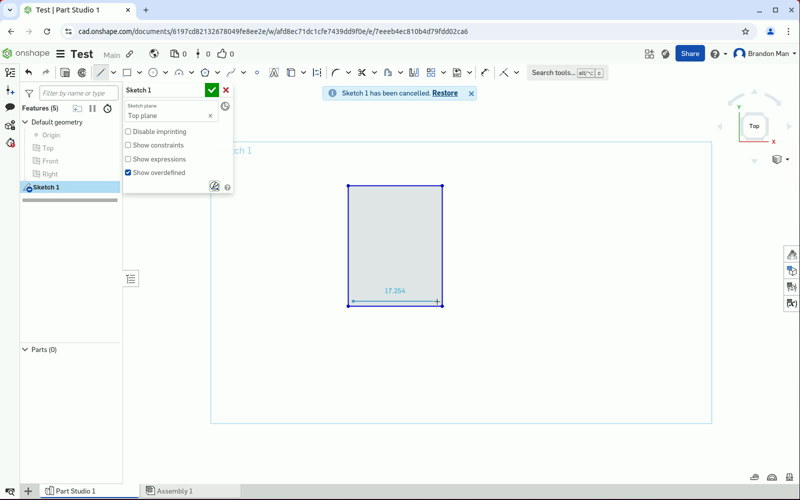
key_up(shift)
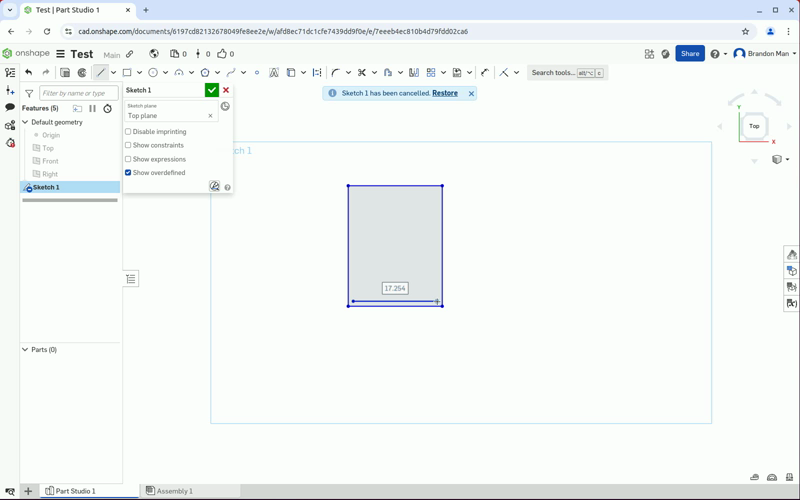
key_down(shift)
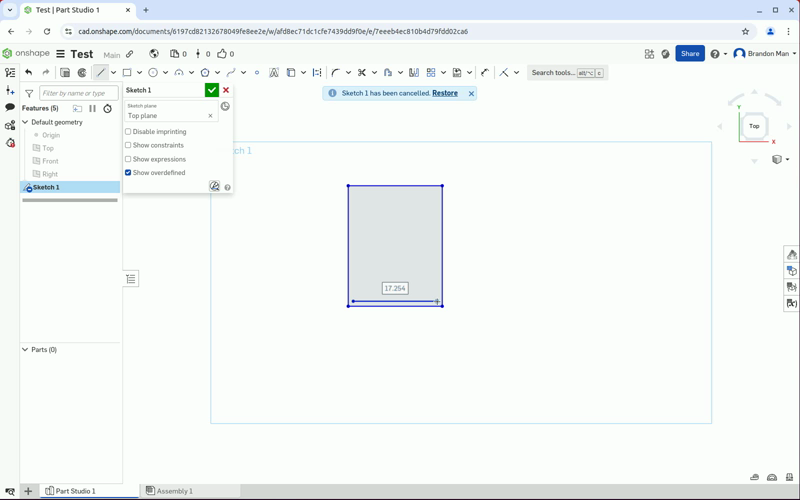
mouse_move(437, 190)
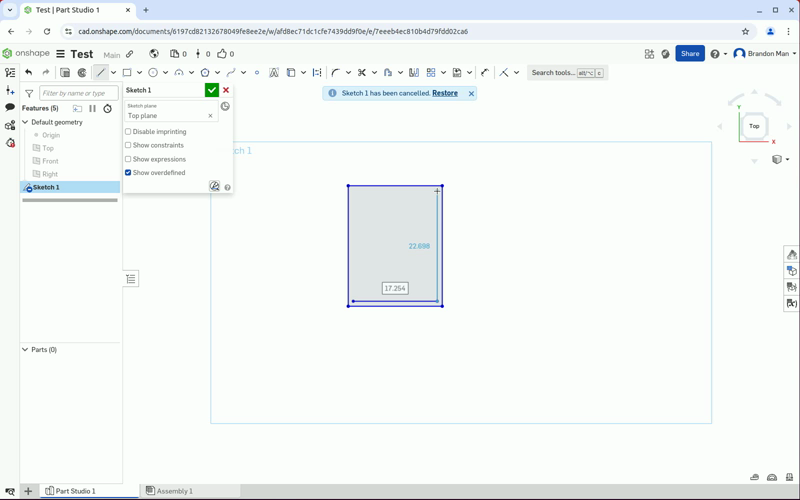
click(437, 190)
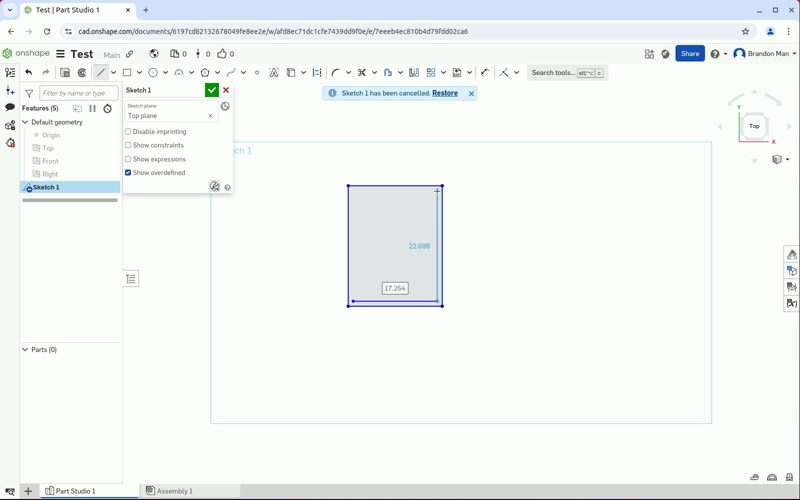
key_up(shift)
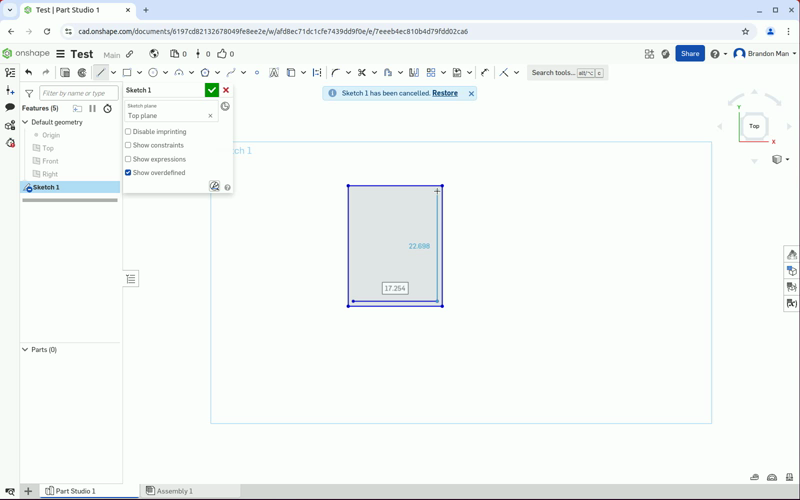
key_down(shift)
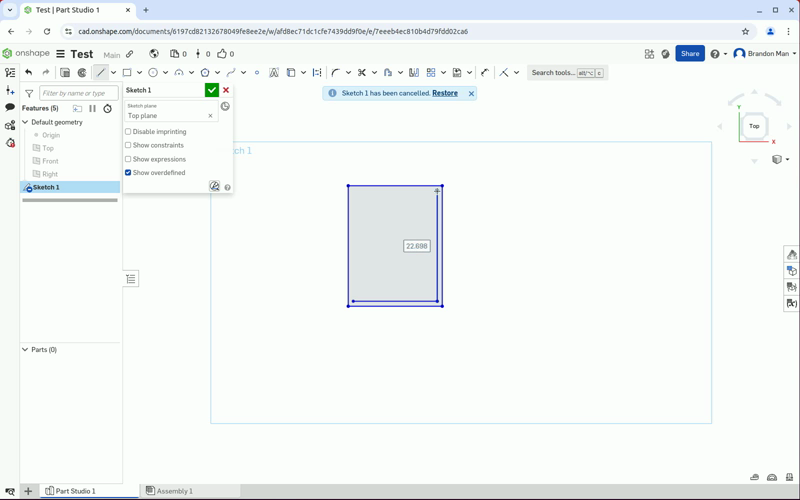
mouse_move(353, 190)
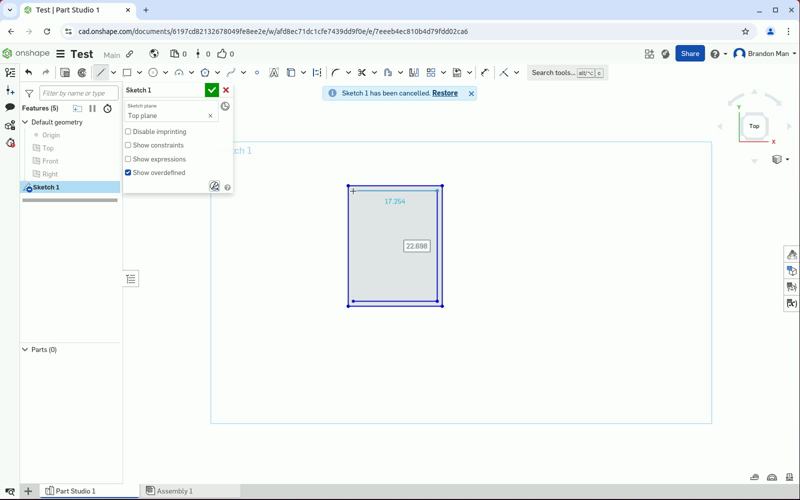
click(353, 190)
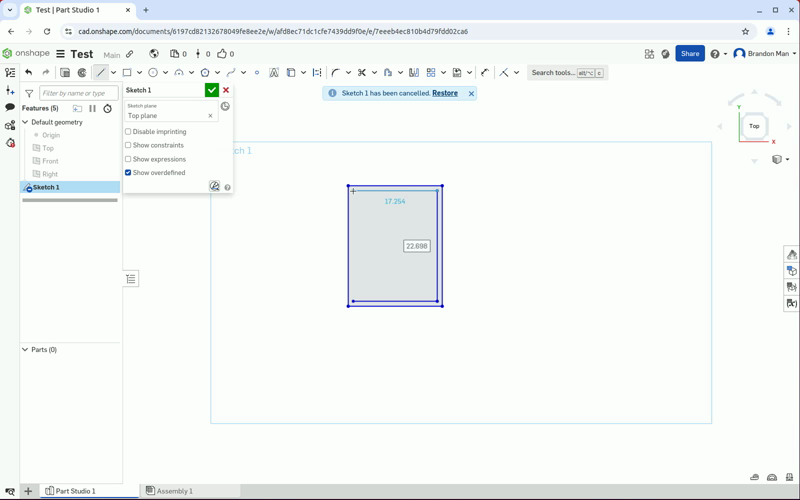
key_up(shift)
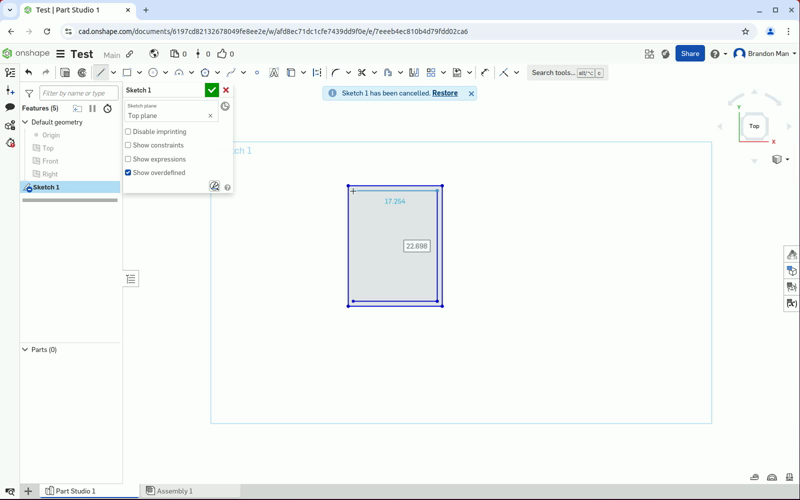
key_down(shift)
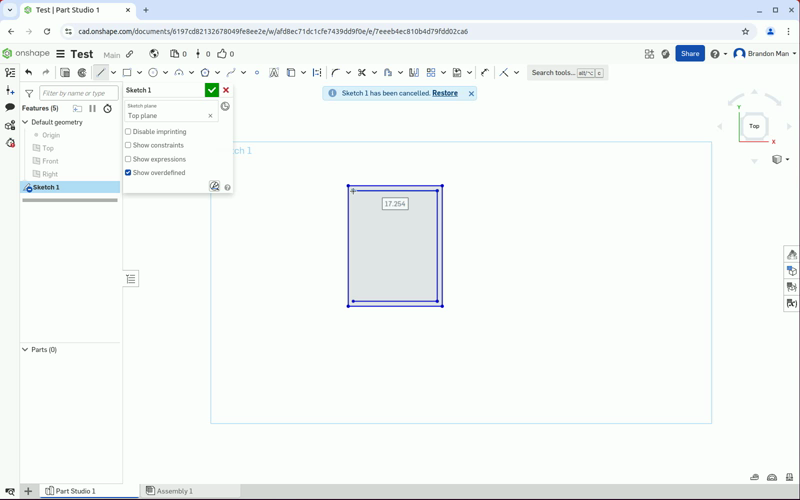
mouse_move(353, 301)
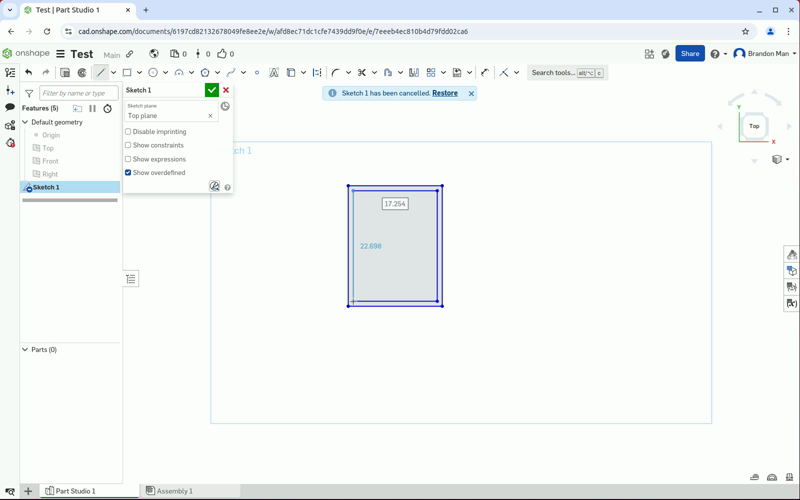
key_up(shift)
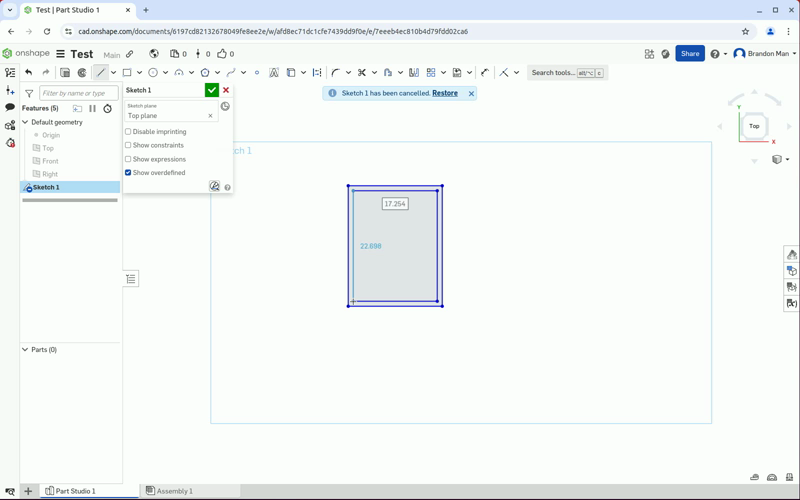
click(353, 301)
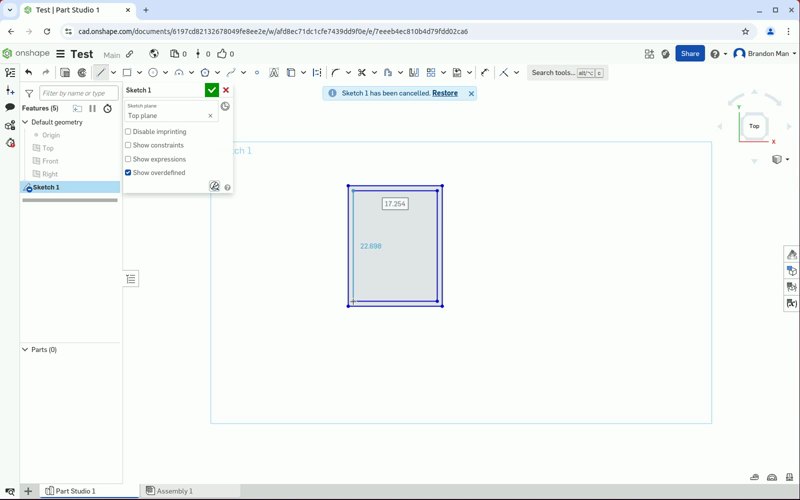
key(esc)
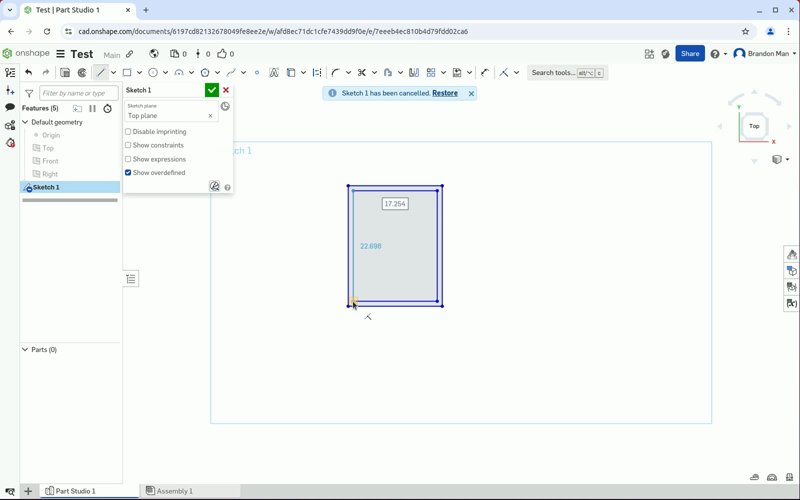
mouse_move(440, 204)
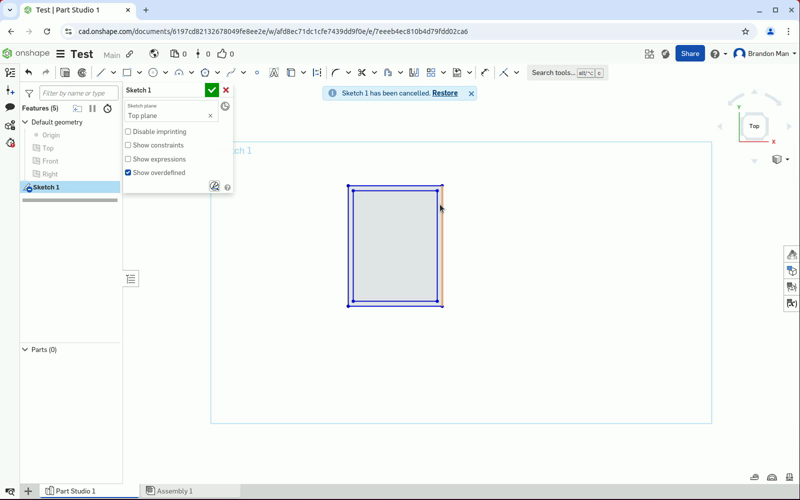
click(440, 204)
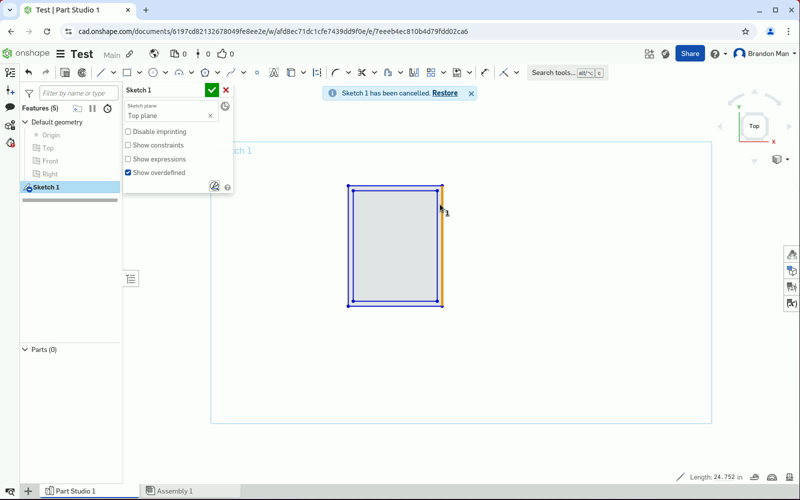
mouse_move(73, 352)
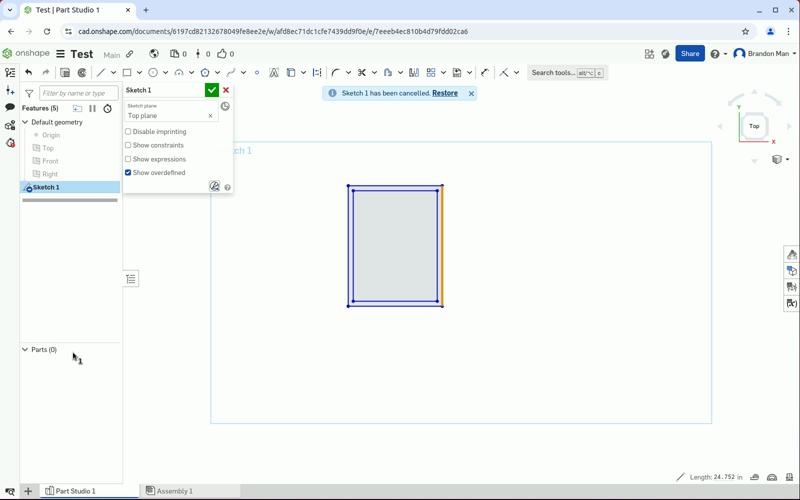
key(shift+y)
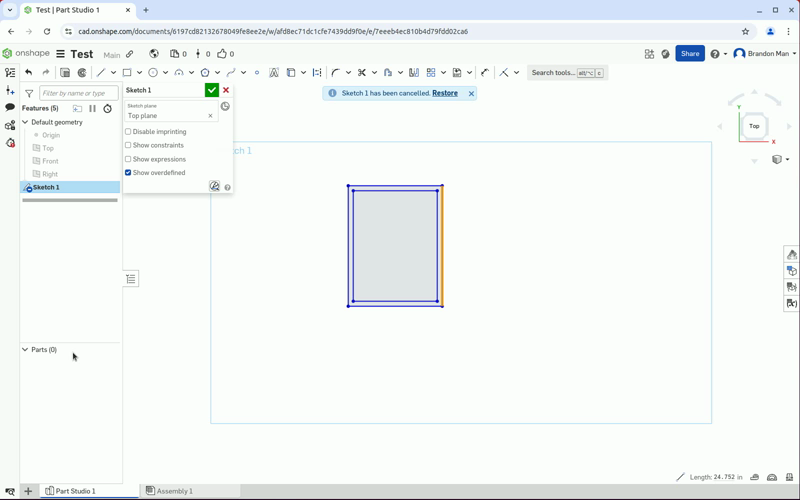
key(shift+e)
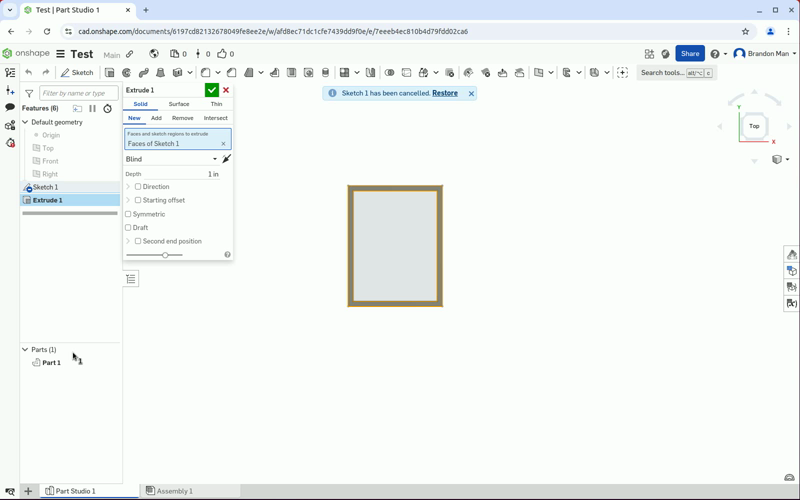
mouse_move(143, 106)
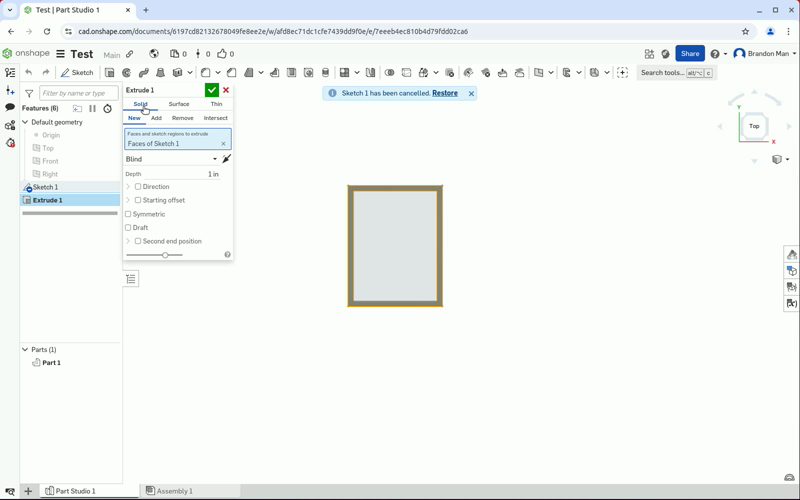
click(143, 106)
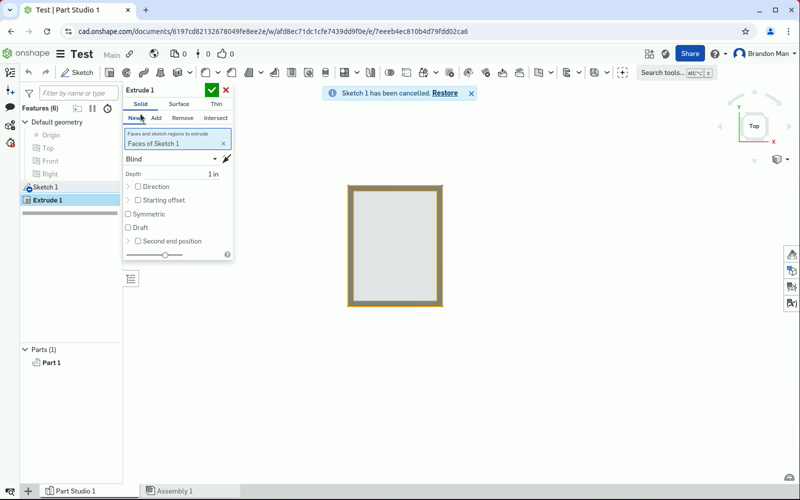
mouse_move(137, 120)
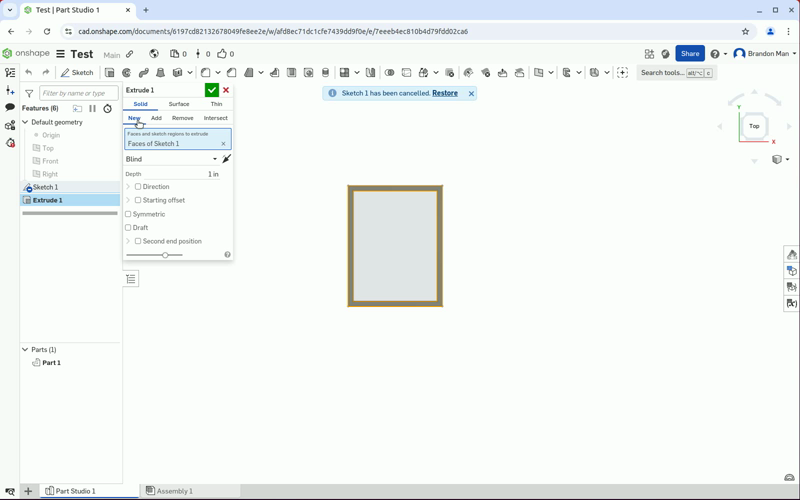
click(137, 120)
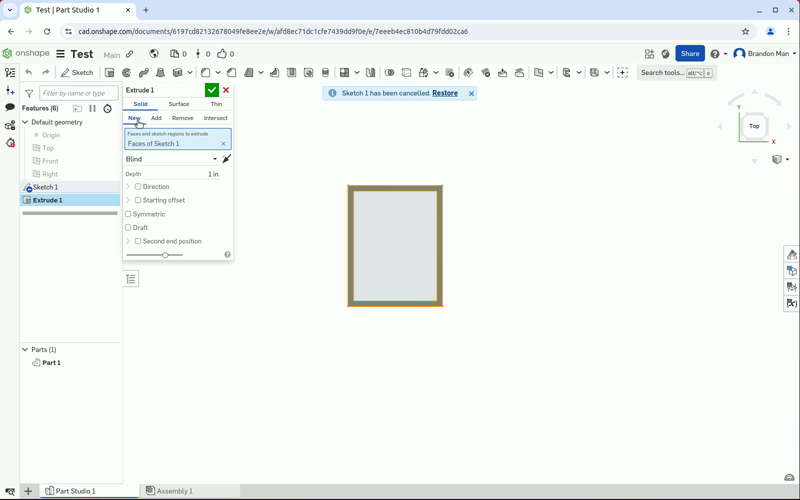
key(tab, 4)
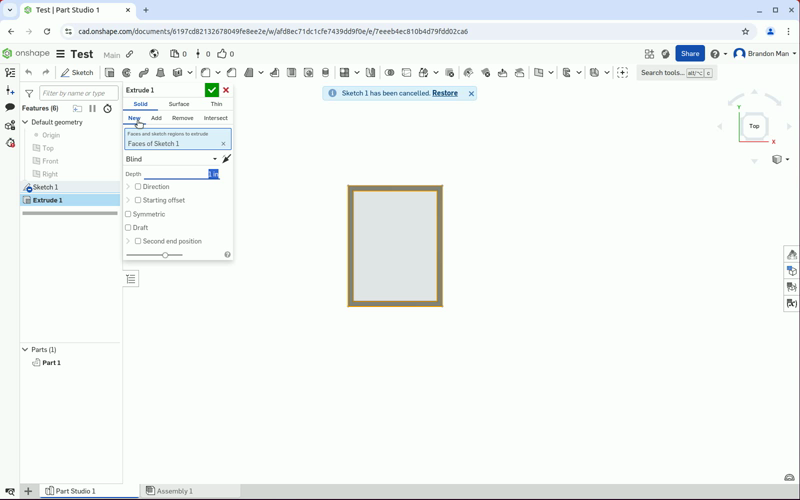
text(6.018)
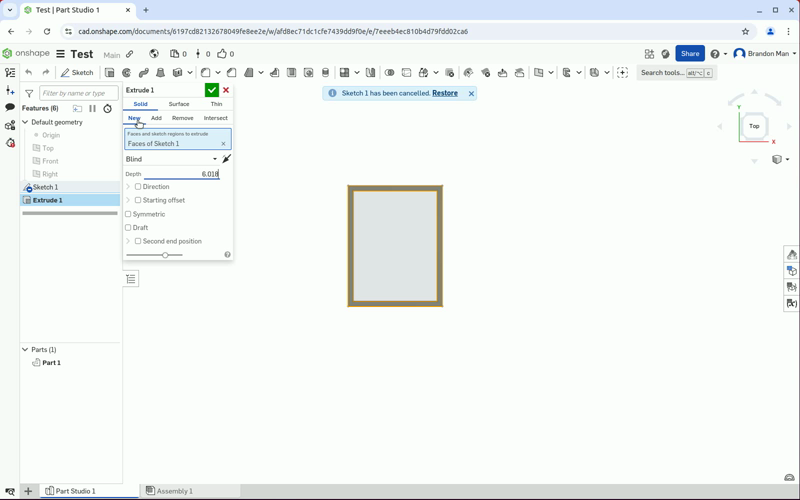
key(enter)
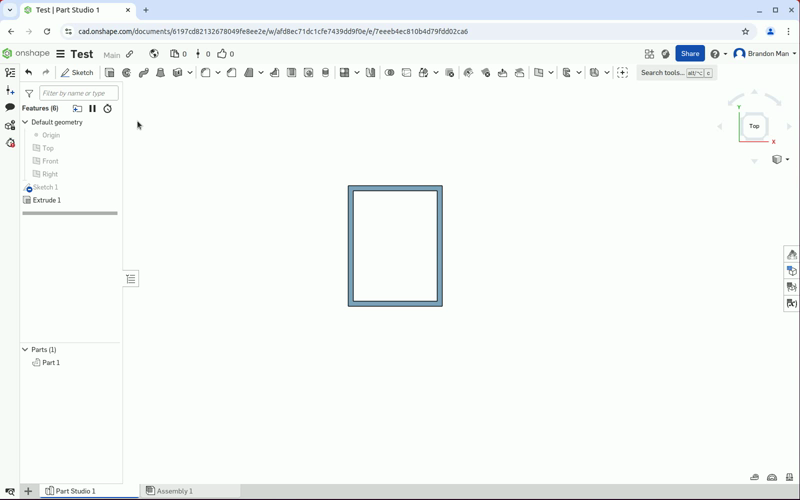
key(shift+h)
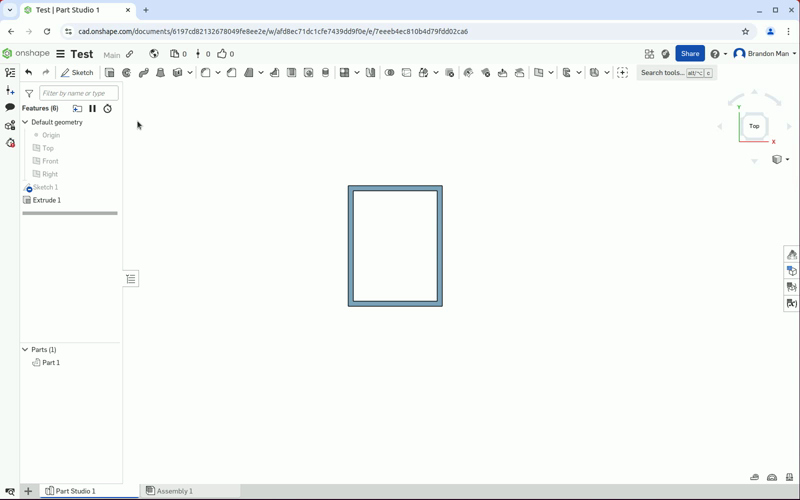
key(shift+h)
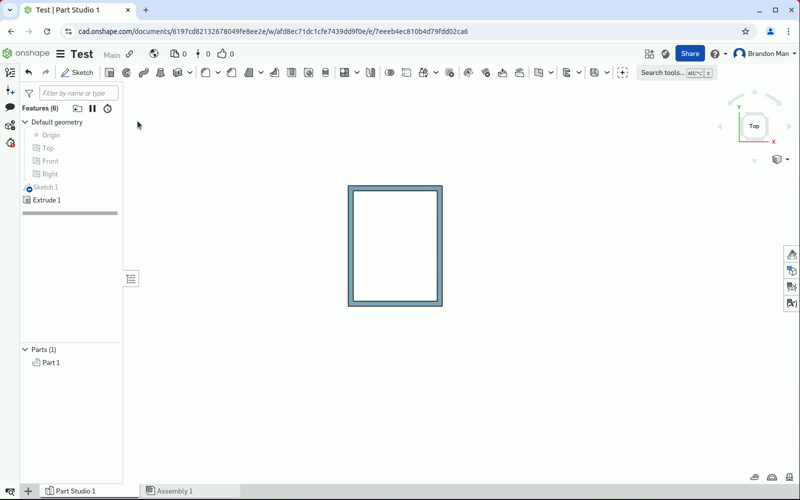
mouse_move(73, 189)
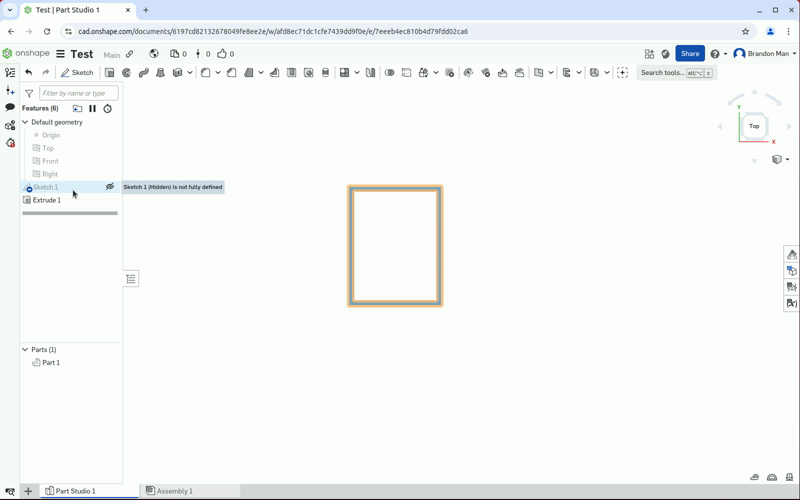
click(73, 189)
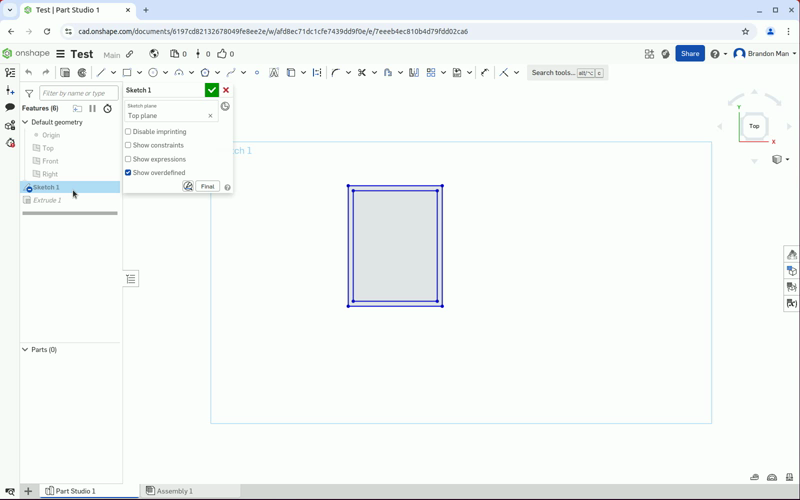
mouse_move(229, 92)
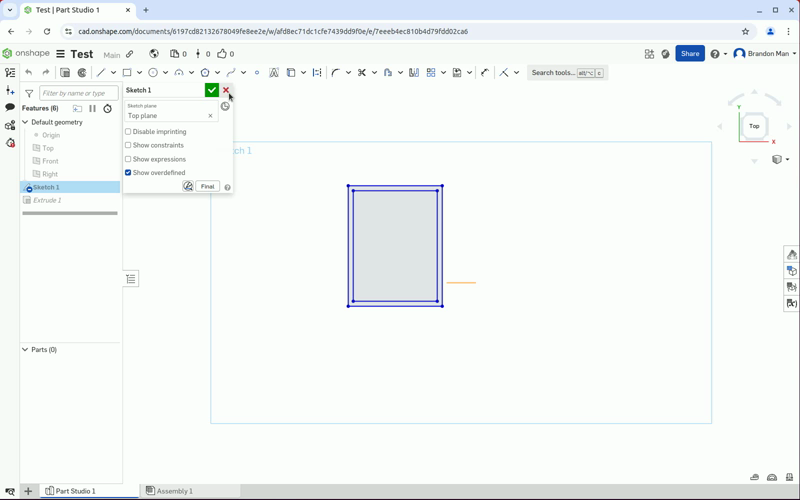
click(229, 92)
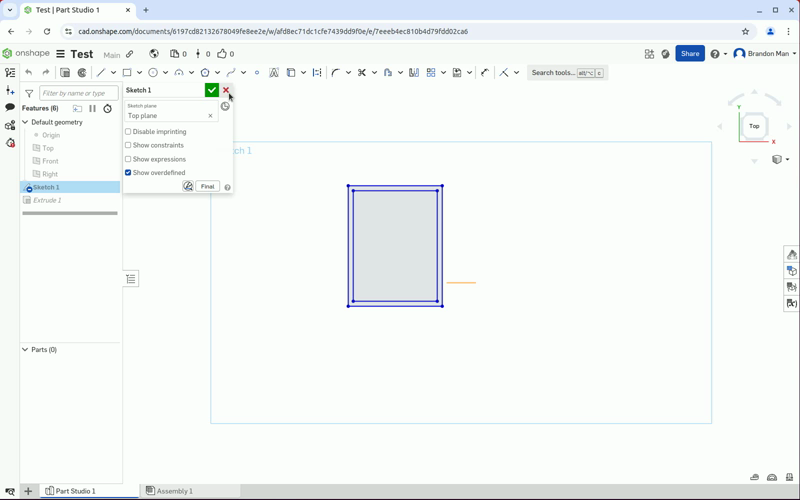
key(shift+s)
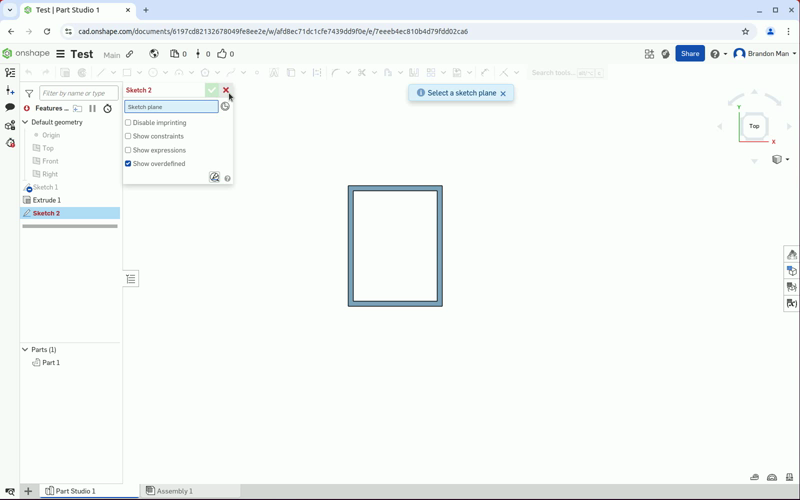
mouse_move(73, 150)
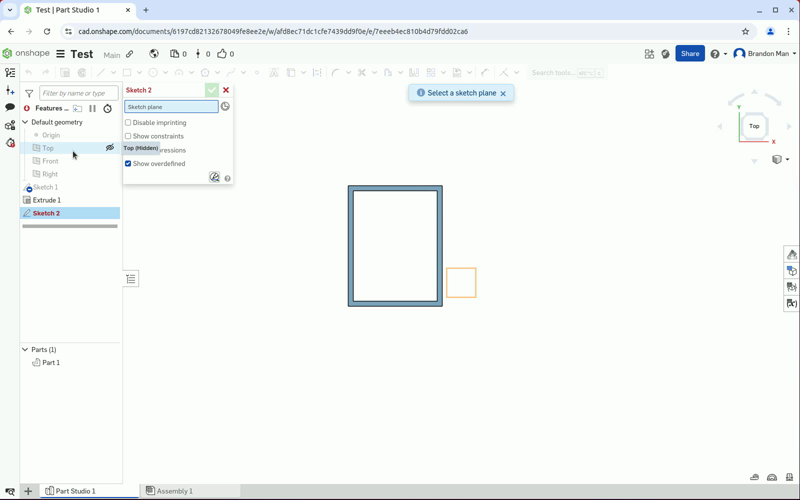
click(73, 150)
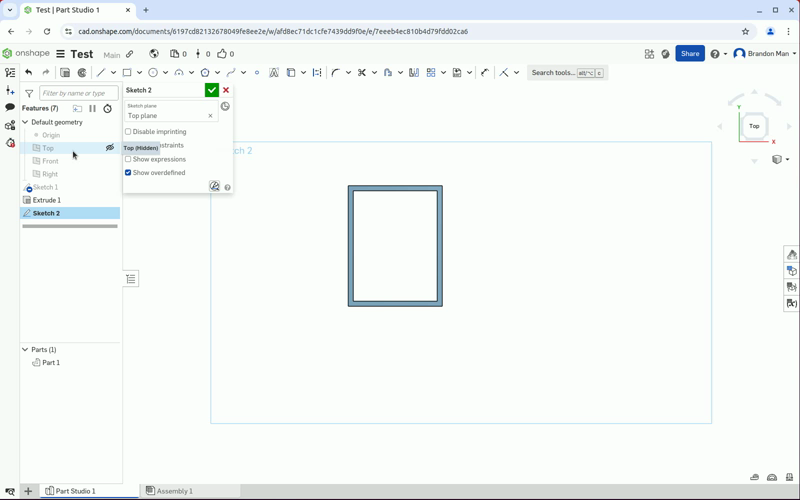
mouse_move(73, 352)
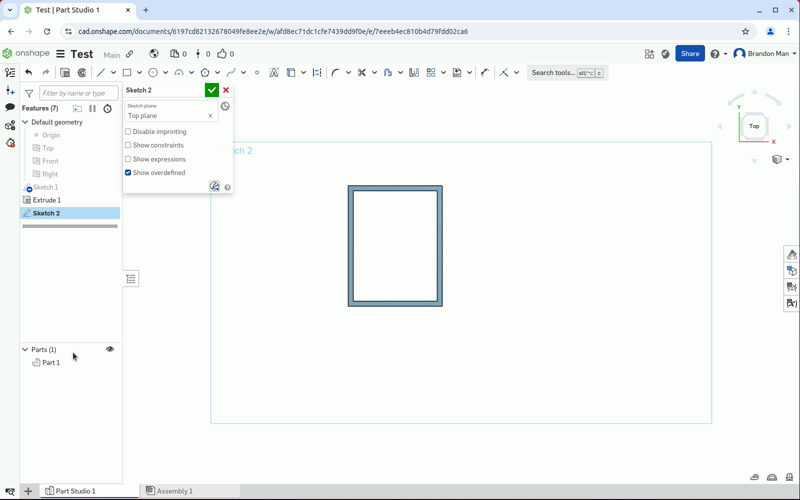
key(y)
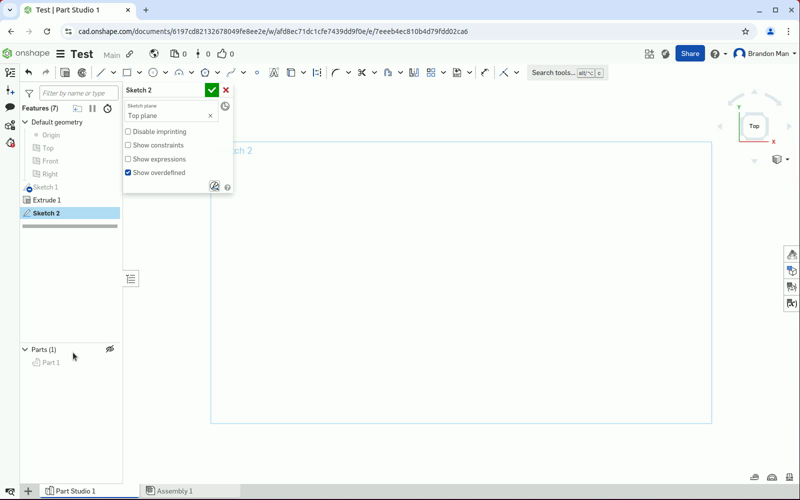
key(l)
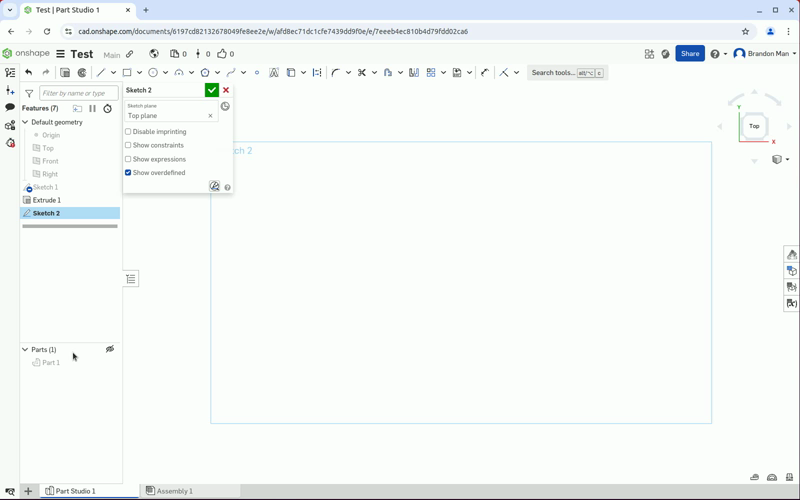
key_down(shift)
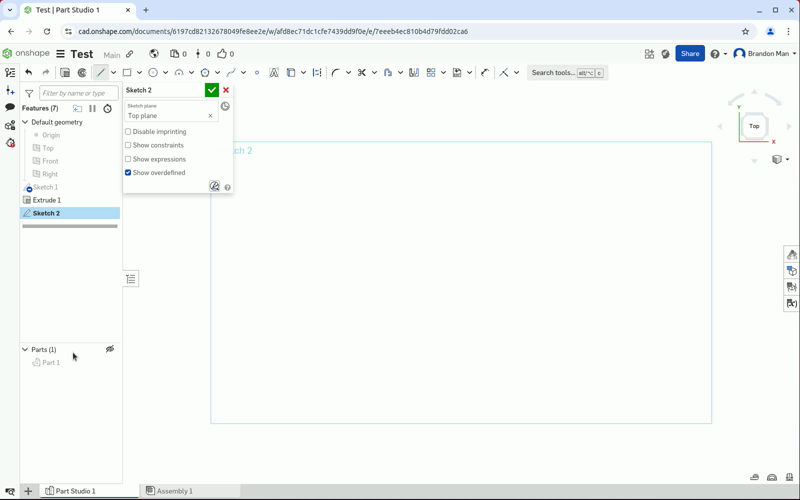
mouse_move(352, 301)
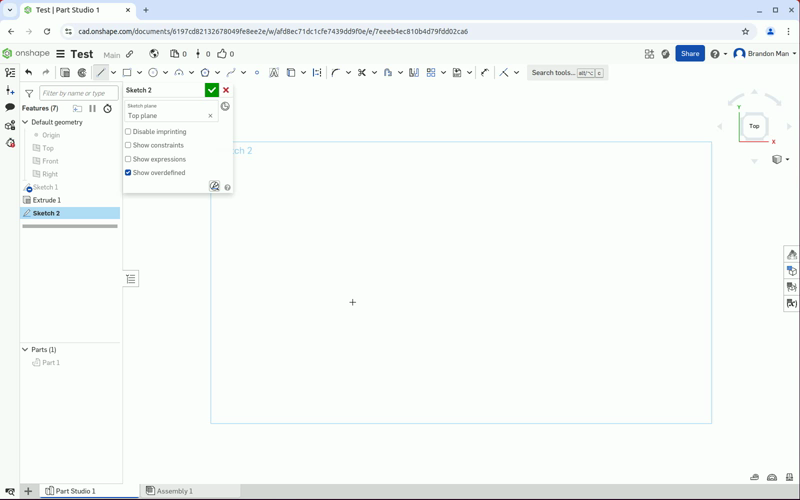
click(352, 301)
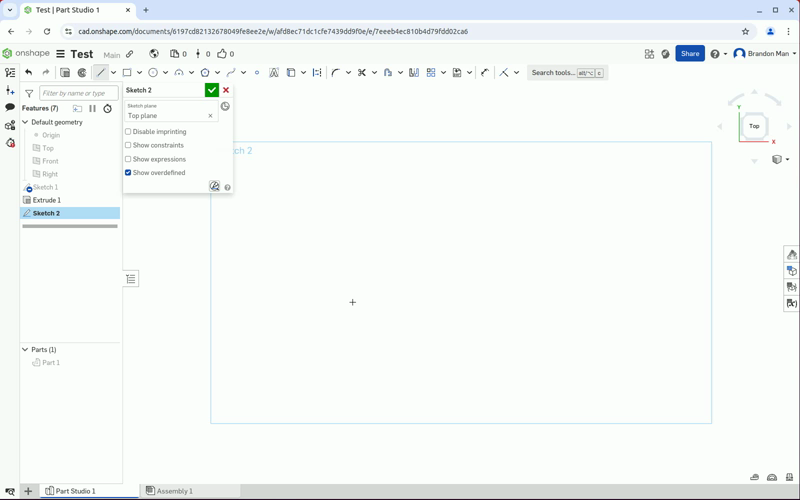
key_up(shift)
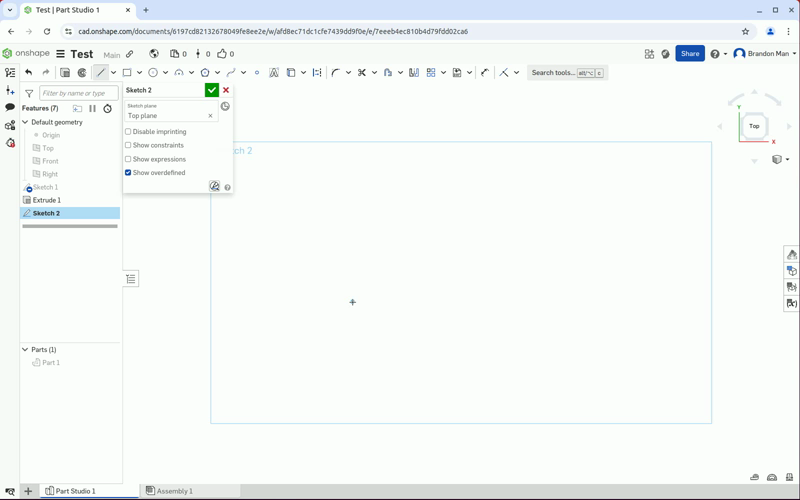
key_down(shift)
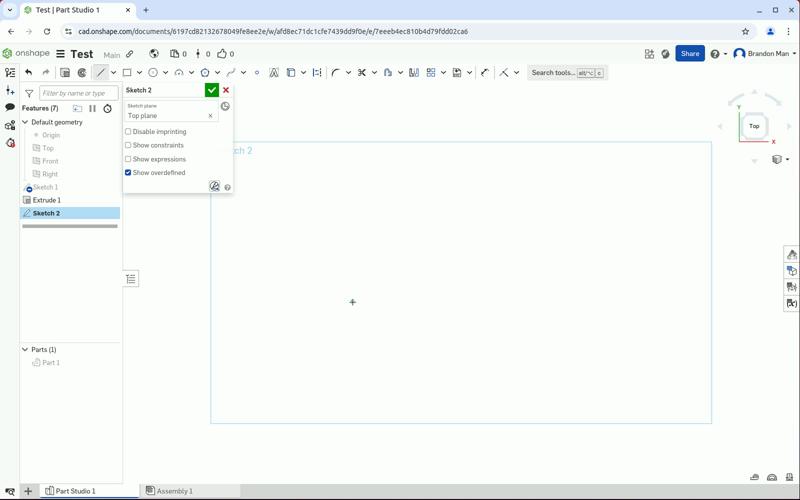
mouse_move(437, 301)
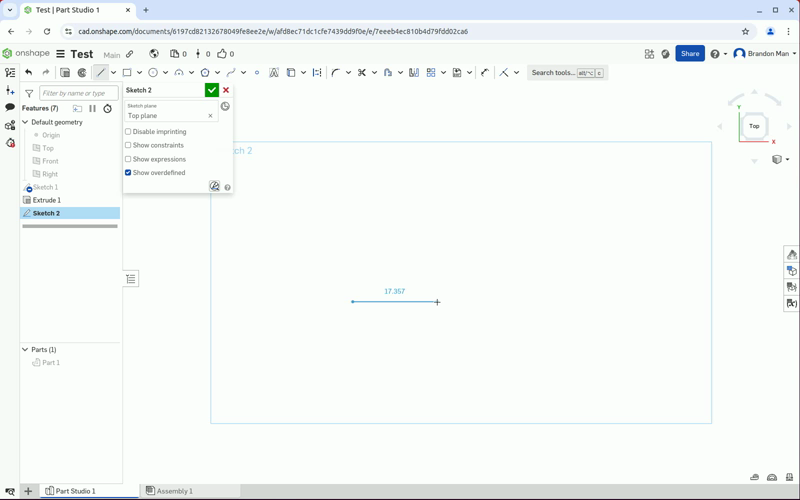
click(437, 301)
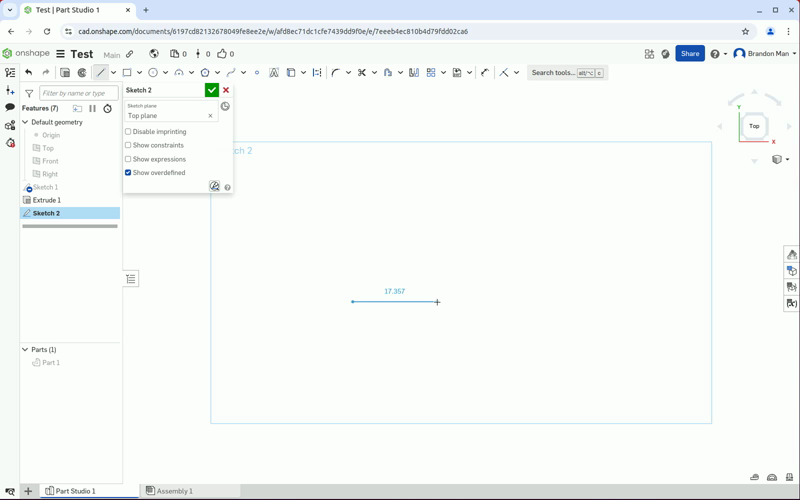
key_up(shift)
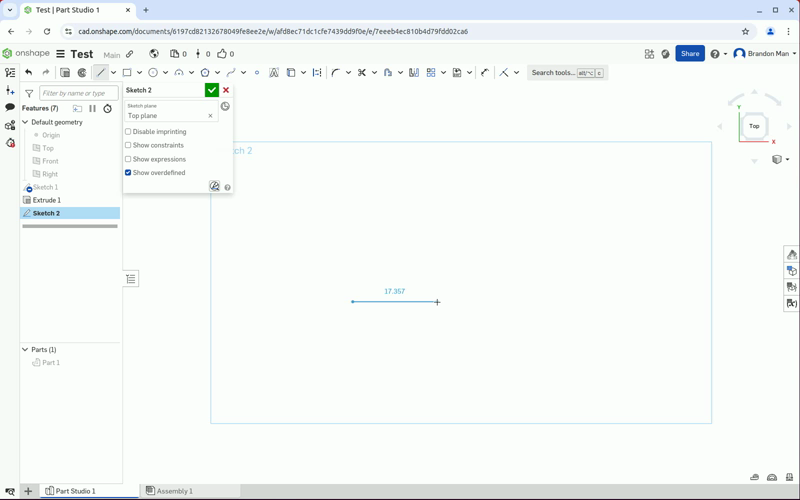
key_down(shift)
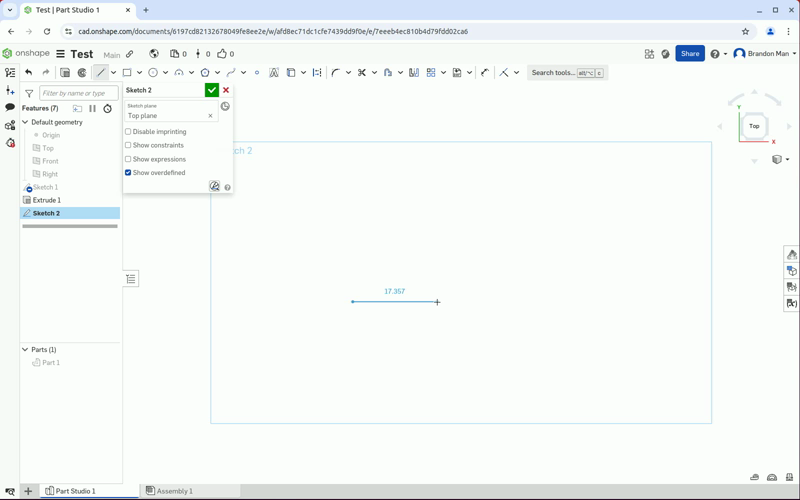
mouse_move(437, 190)
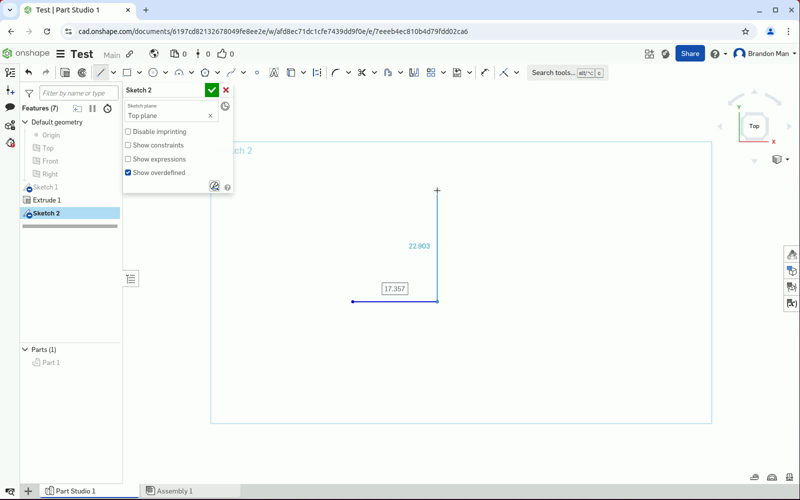
click(437, 190)
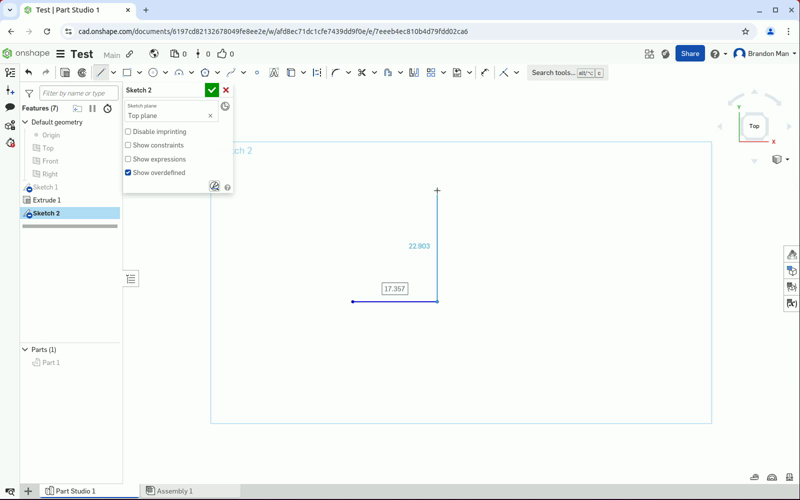
key_up(shift)
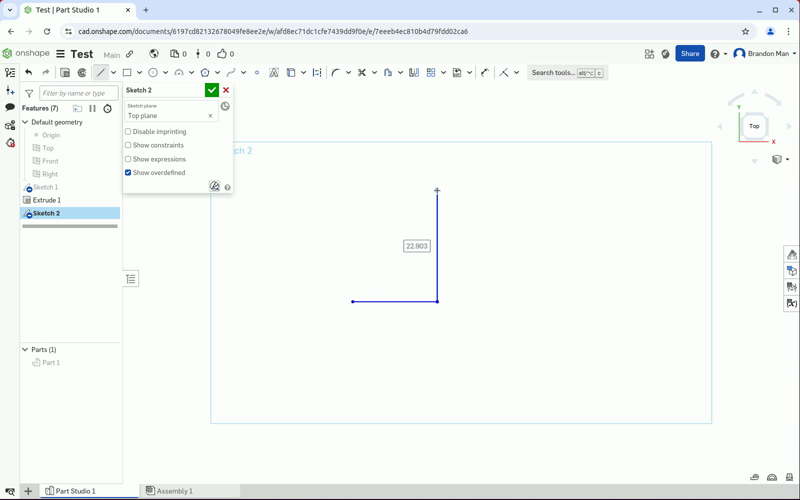
key_down(shift)
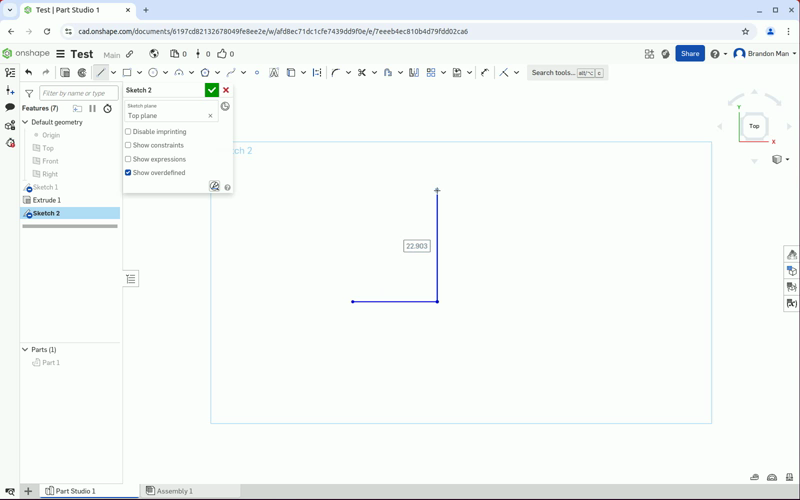
mouse_move(352, 190)
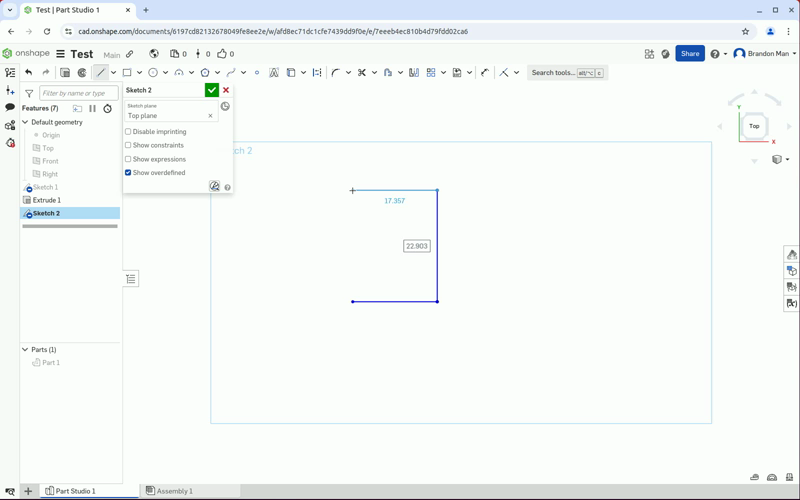
click(352, 190)
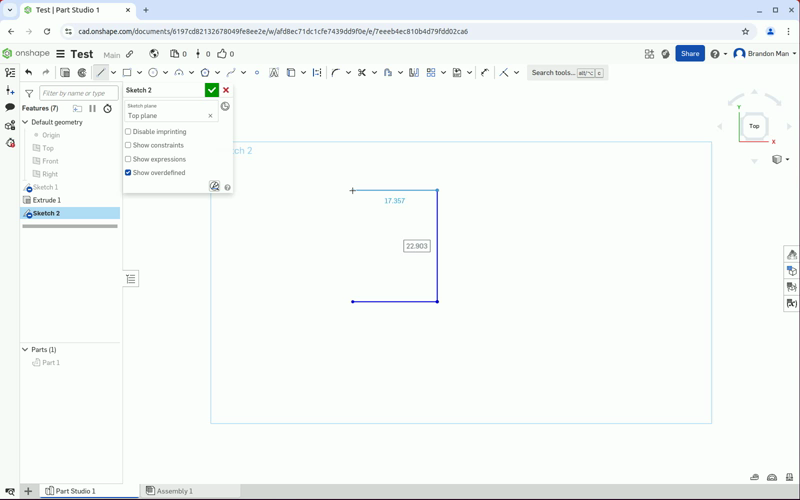
key_up(shift)
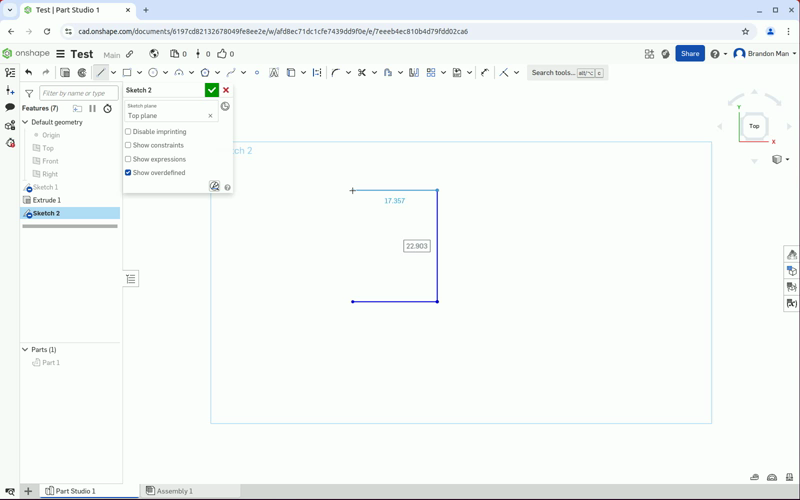
key_down(shift)
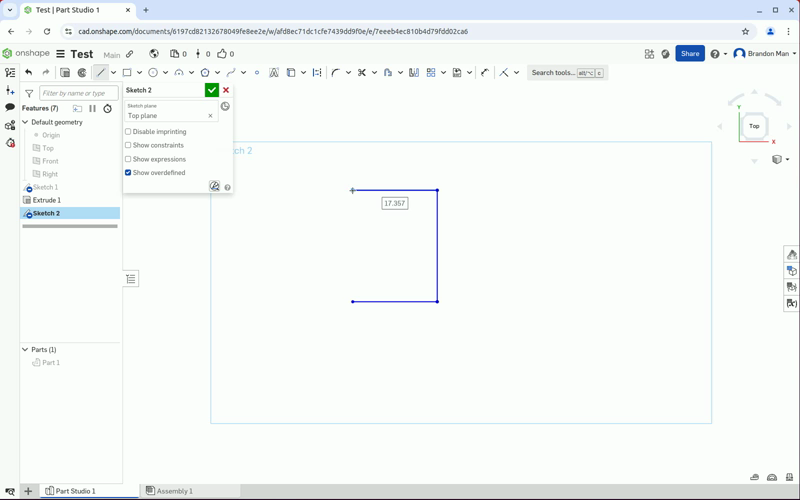
mouse_move(352, 301)
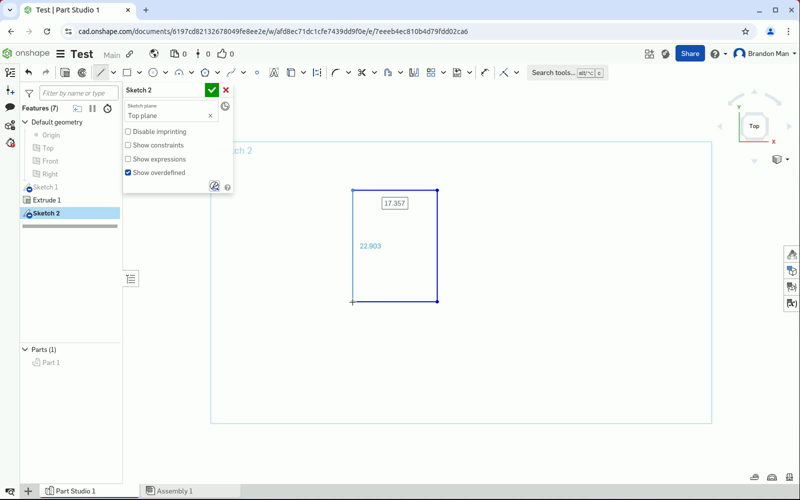
key_up(shift)
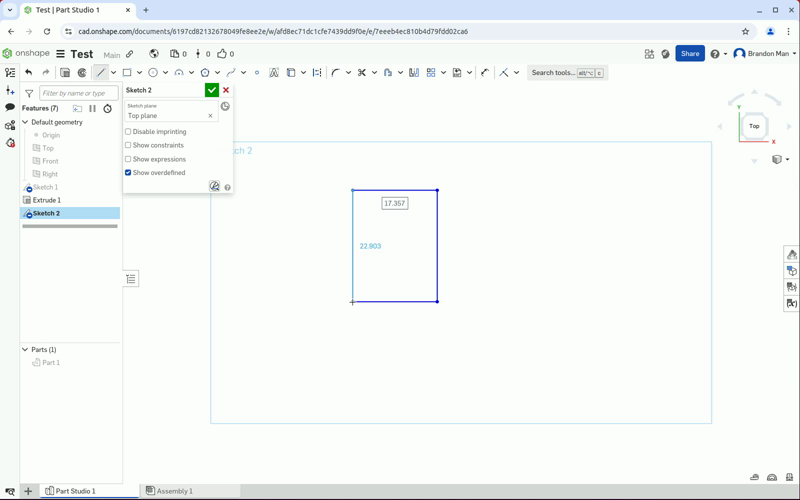
click(352, 301)
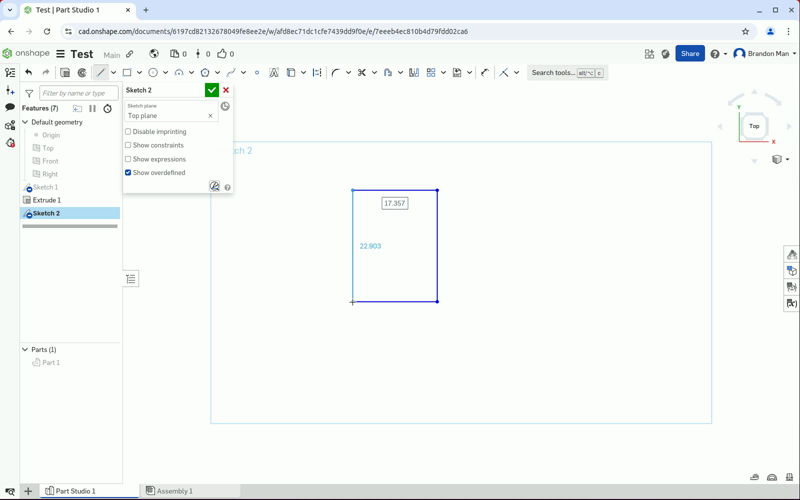
key(esc)
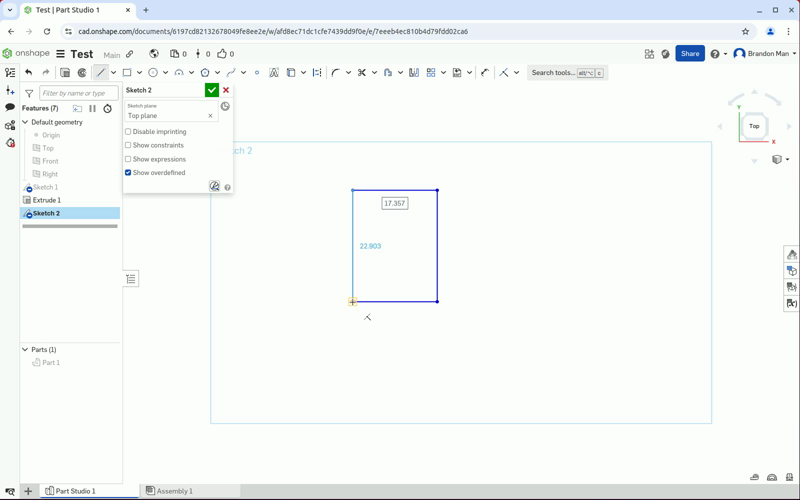
mouse_move(380, 244)
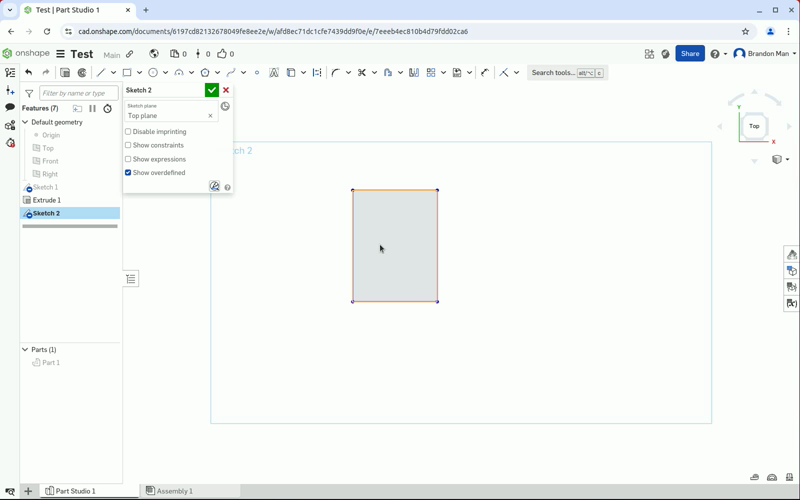
click(380, 244)
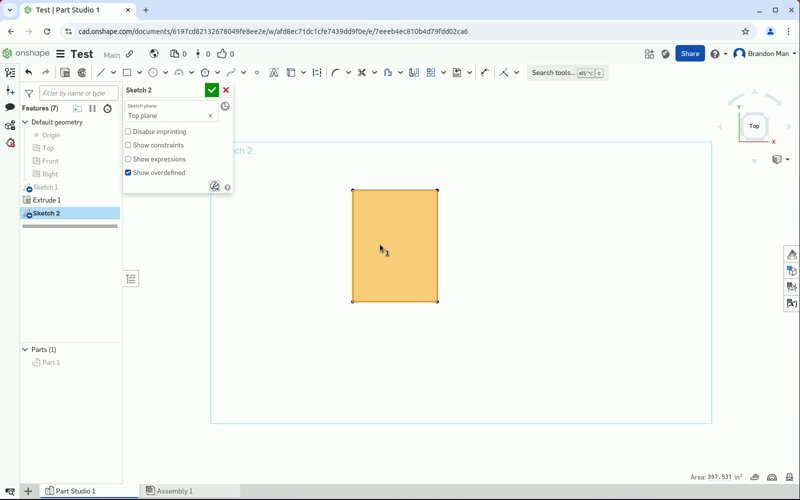
mouse_move(73, 352)
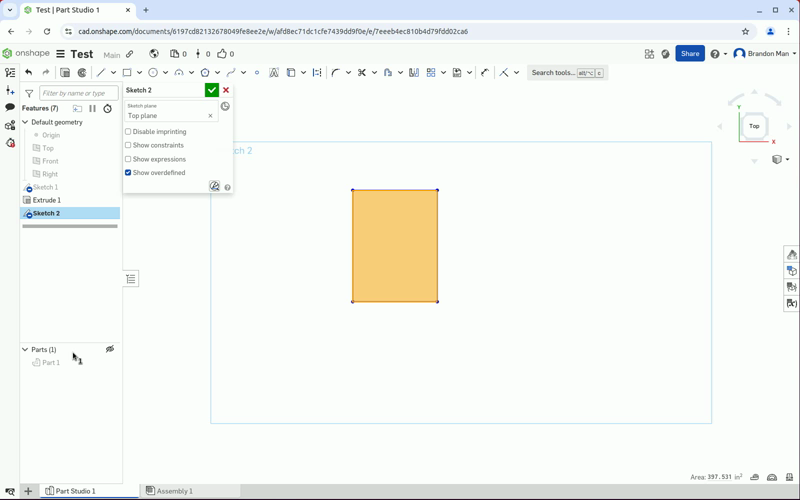
key(shift+y)
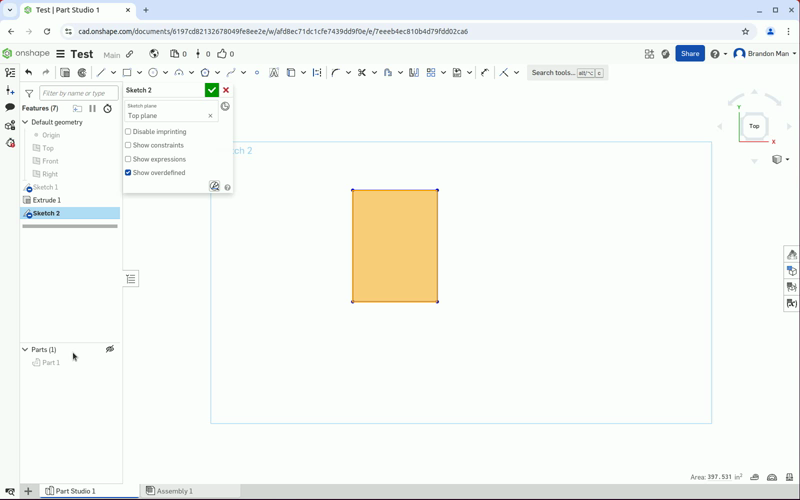
key(shift+e)
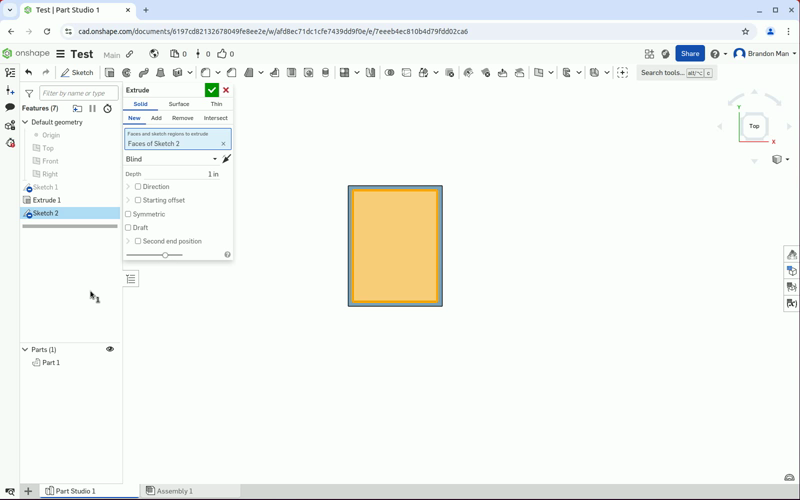
mouse_move(143, 106)
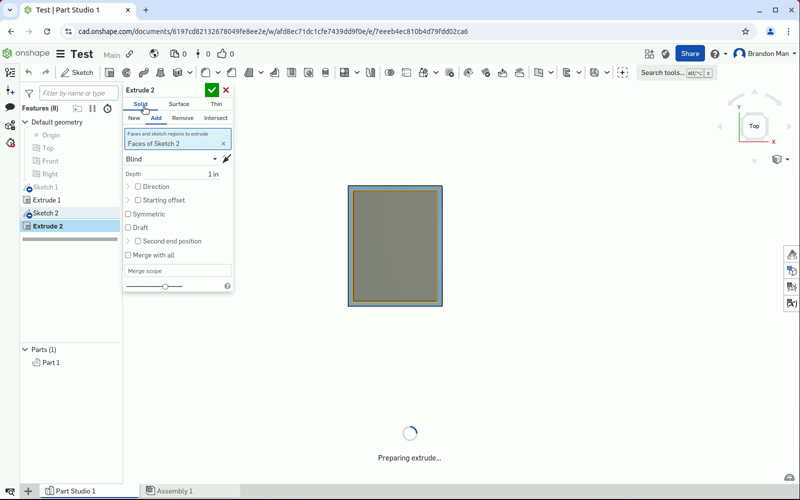
click(143, 106)
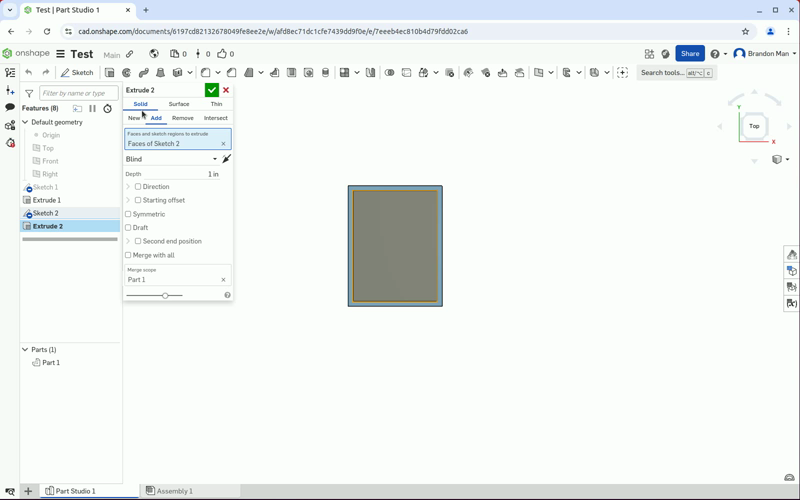
mouse_move(137, 120)
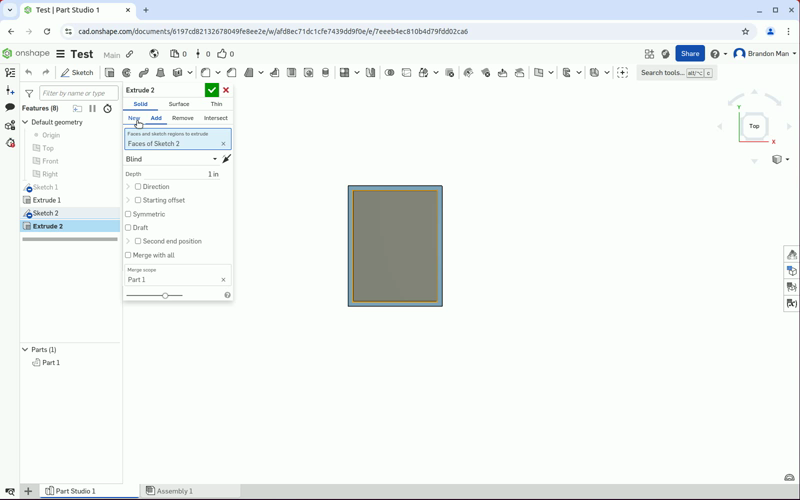
click(137, 120)
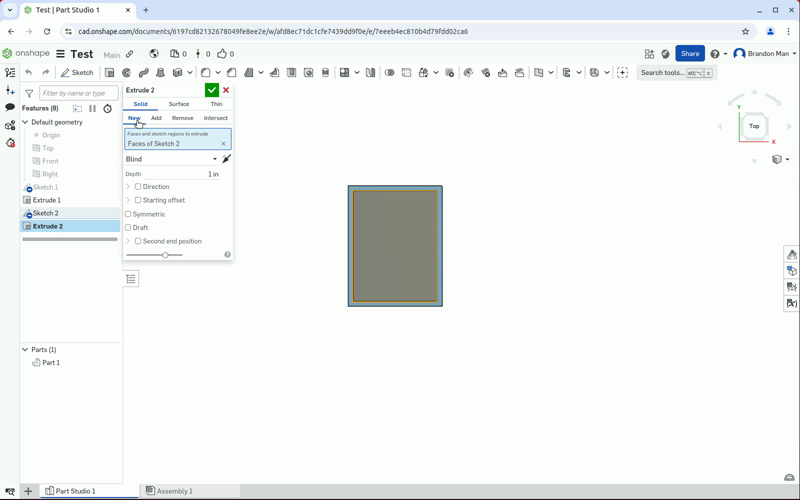
key(tab, 4)
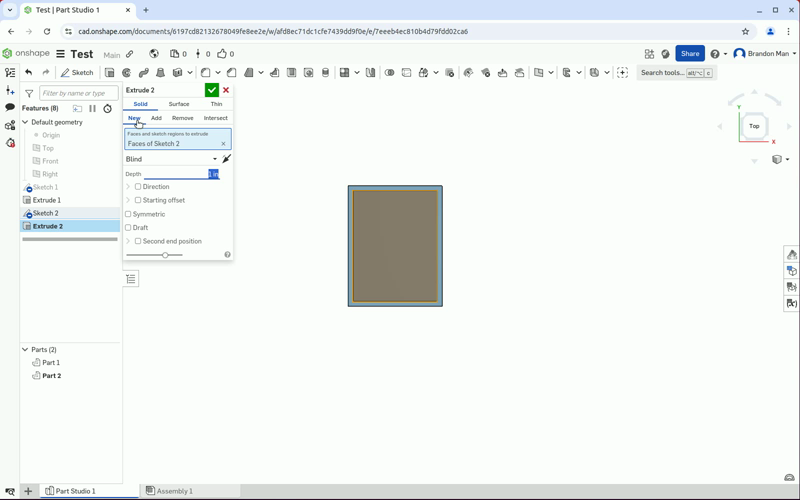
text(1.204)
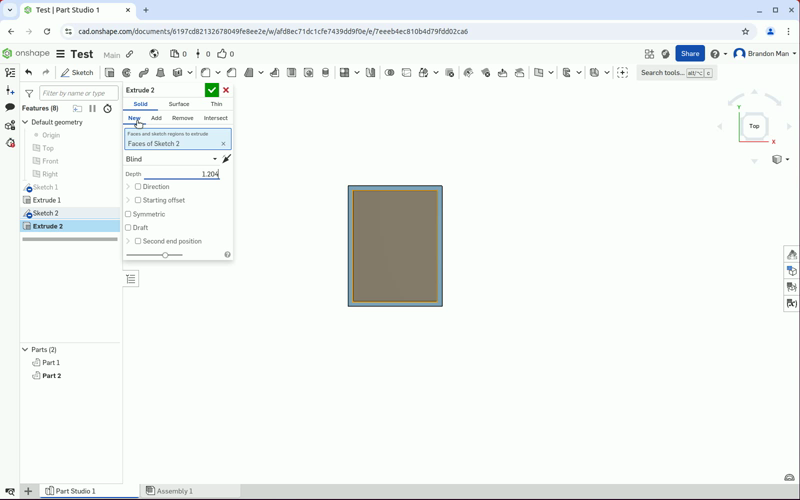
key(enter)
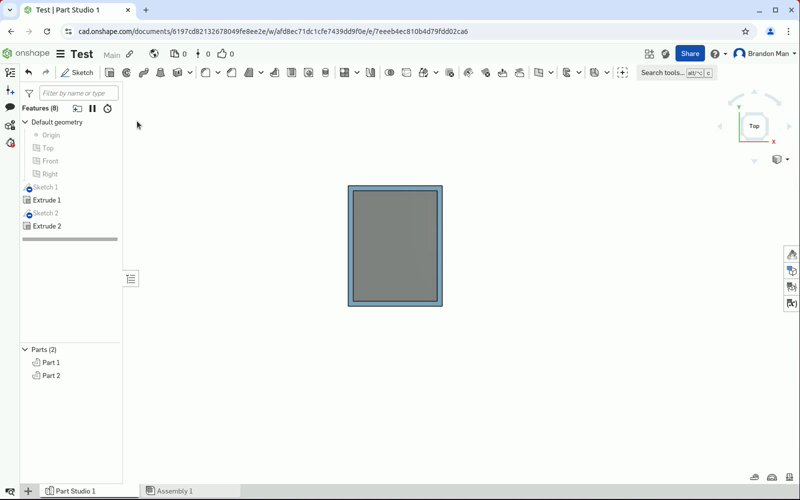
key(shift+h)
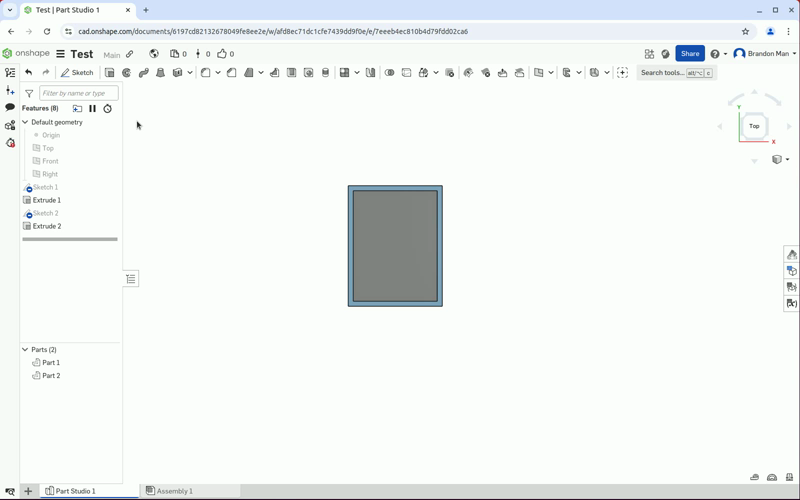
key(shift+h)
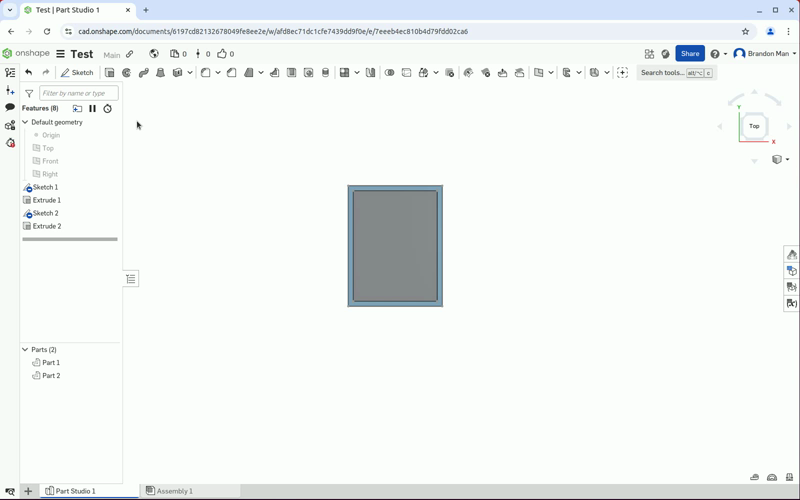
key(shift+7)
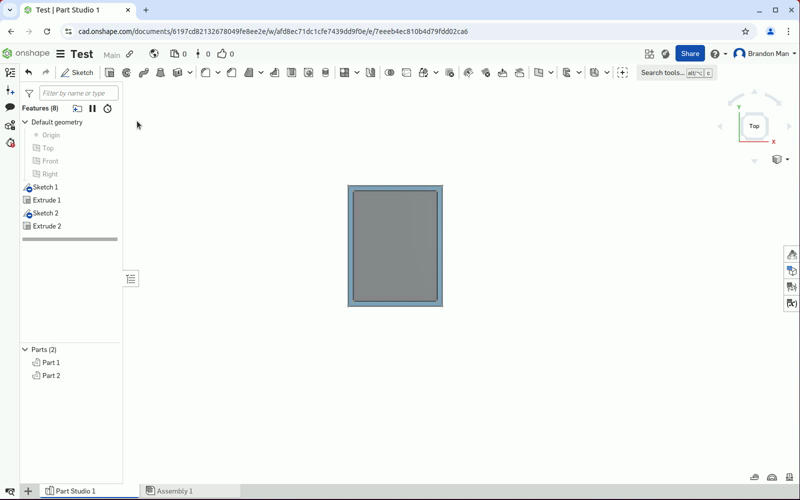
key(up, 3)
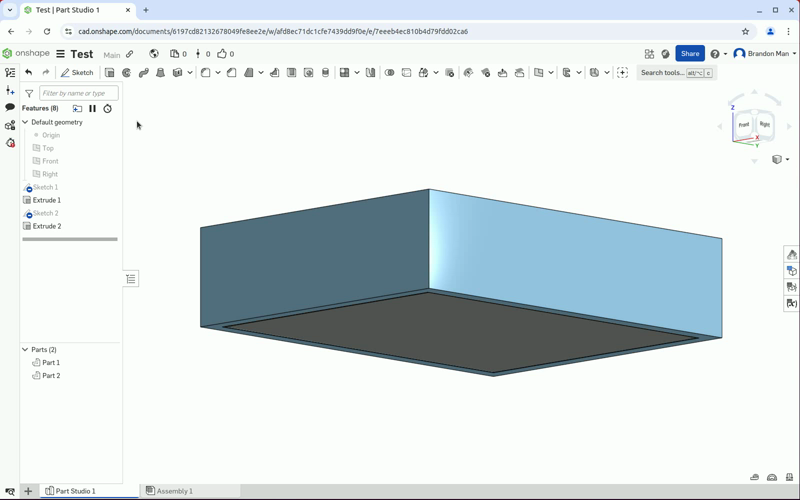
key(left, 3)
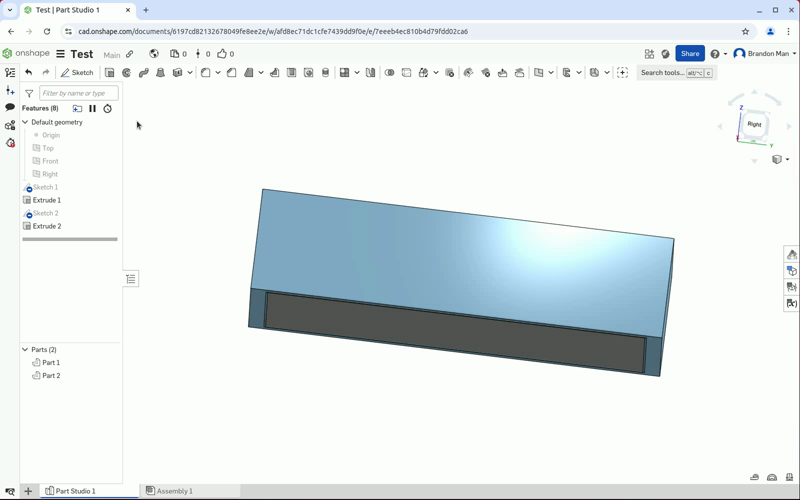
key(right, 3)
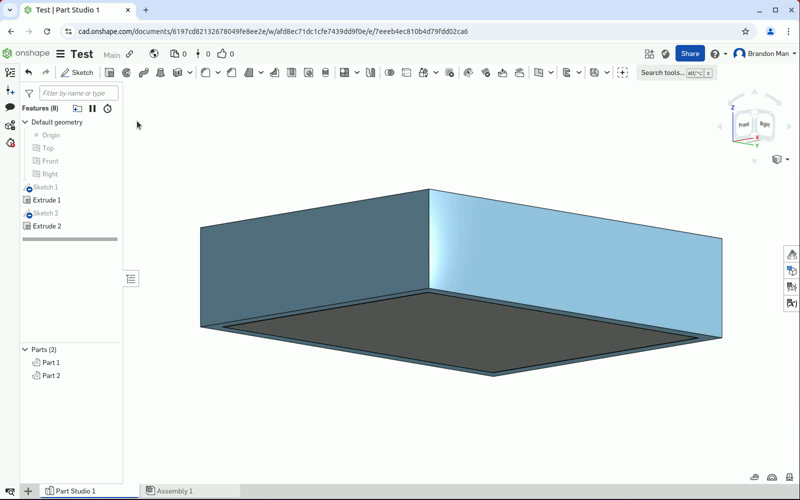
key(down, 3)
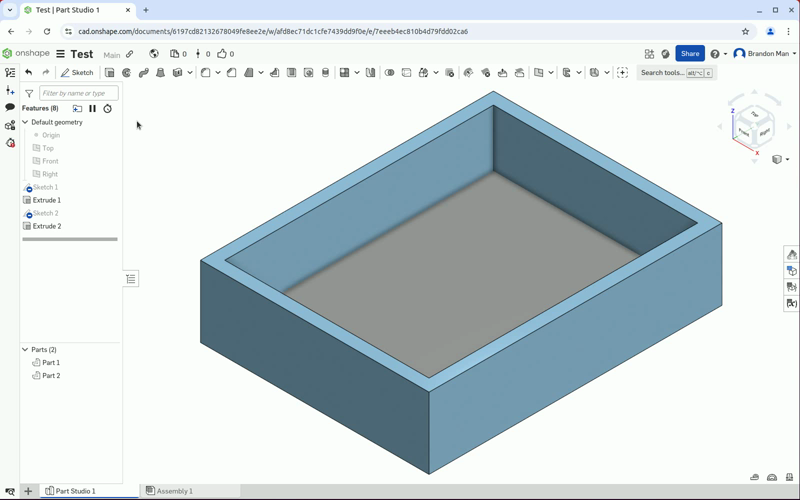
mouse_move(73, 189)
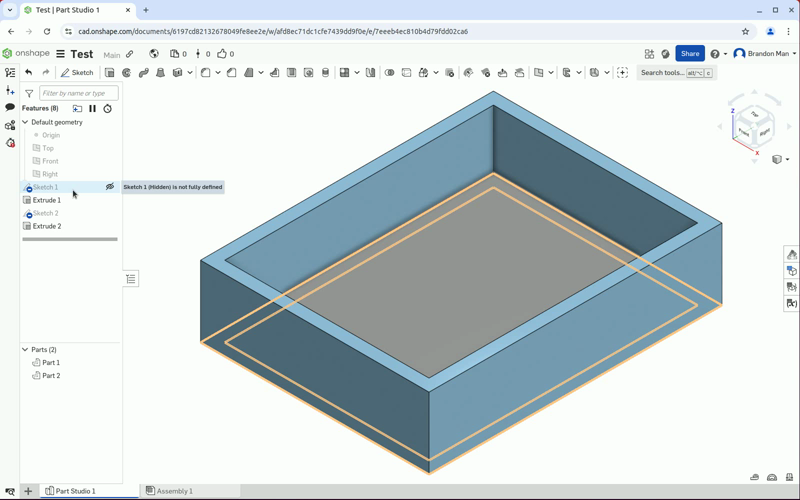
click(73, 189)